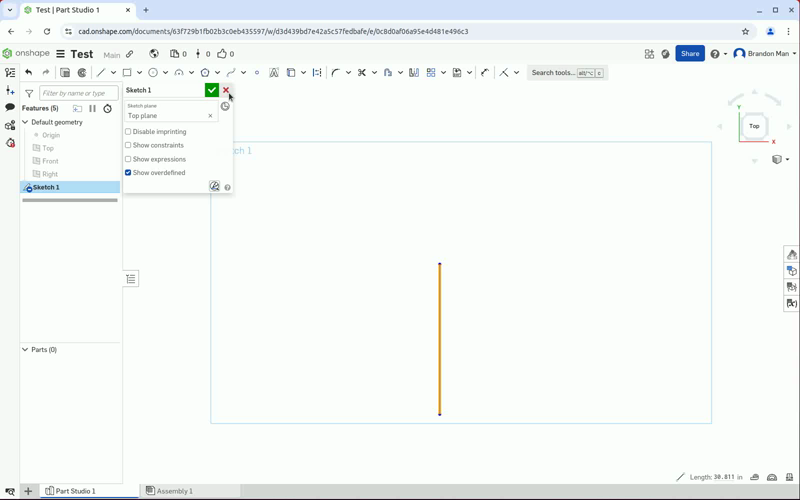
key(shift+h)
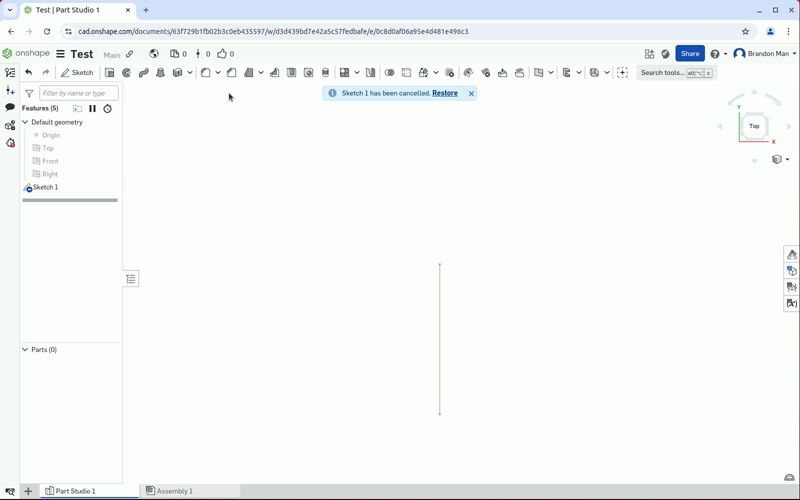
key(shift+s)
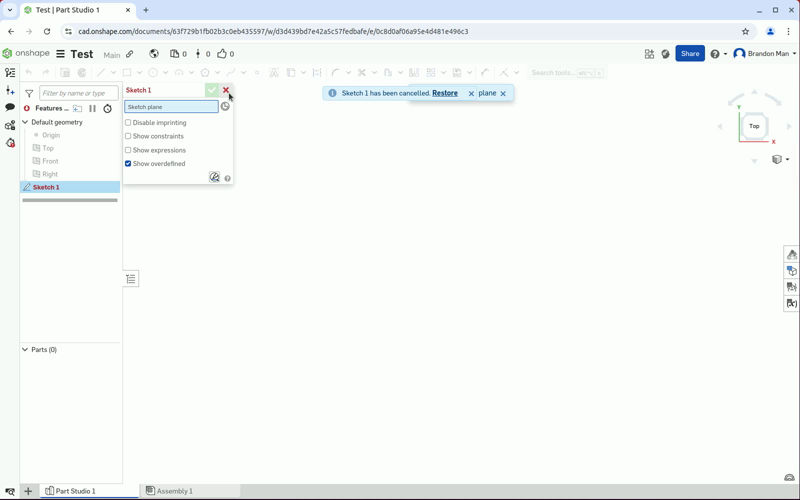
mouse_move(73, 150)
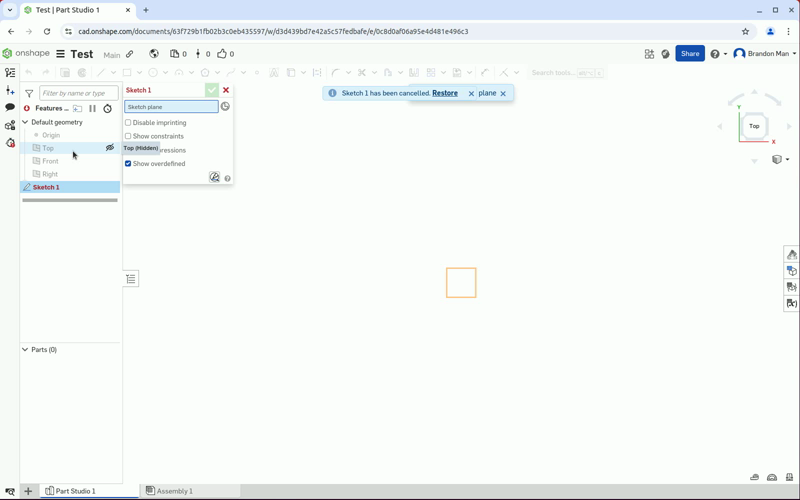
click(73, 150)
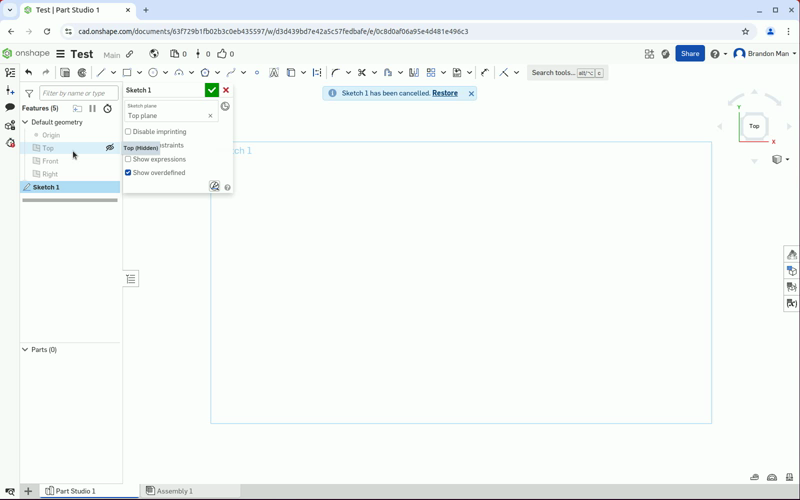
mouse_move(73, 352)
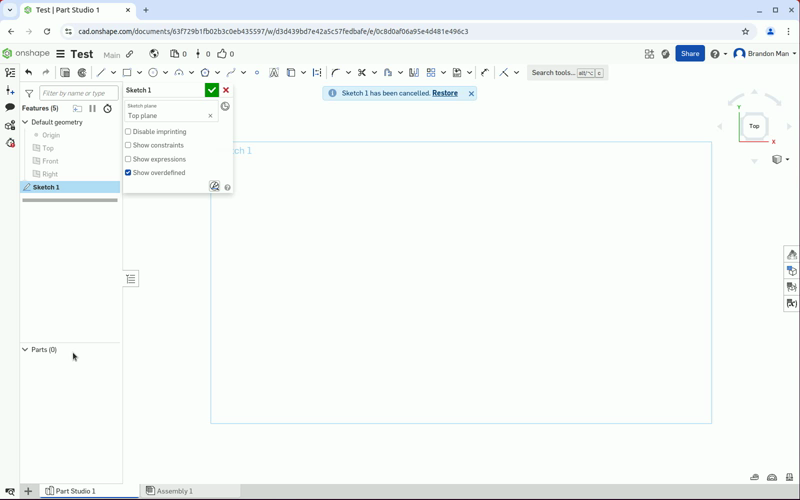
key(y)
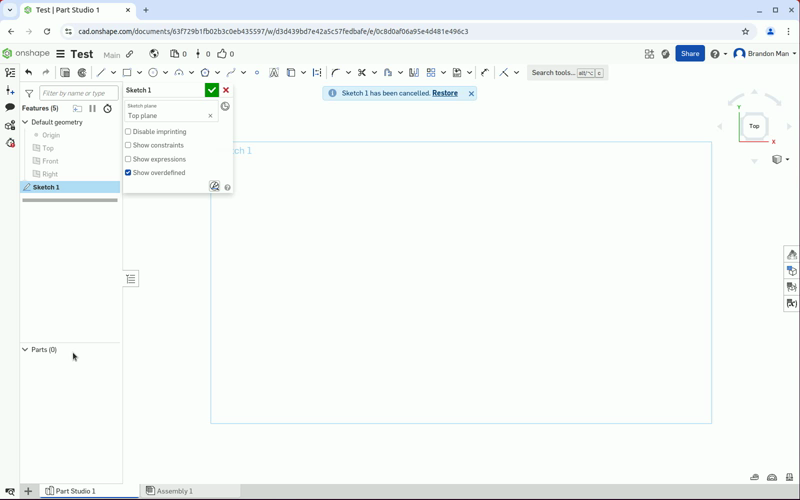
key(c)
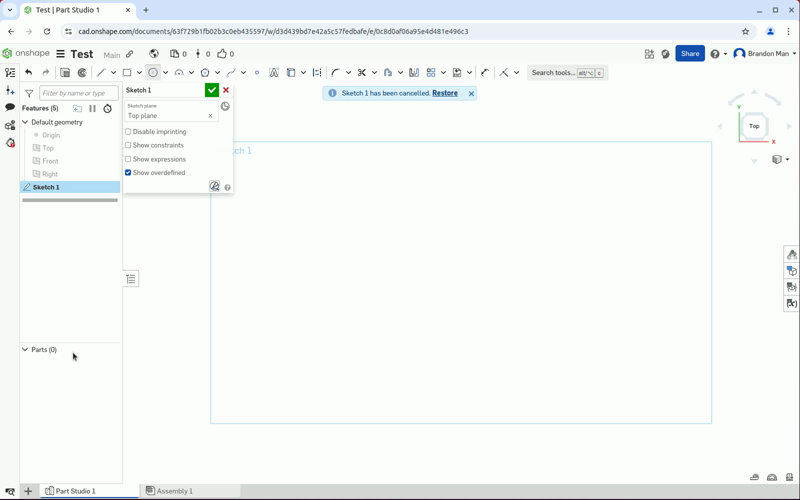
key_down(shift)
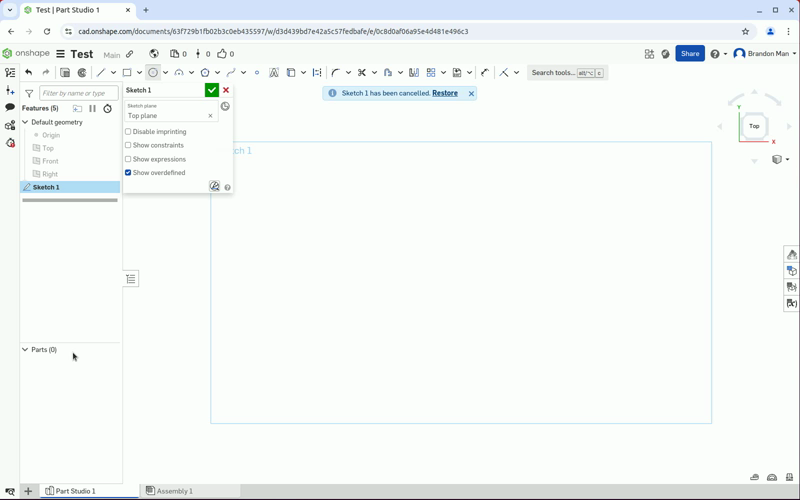
mouse_move(460, 282)
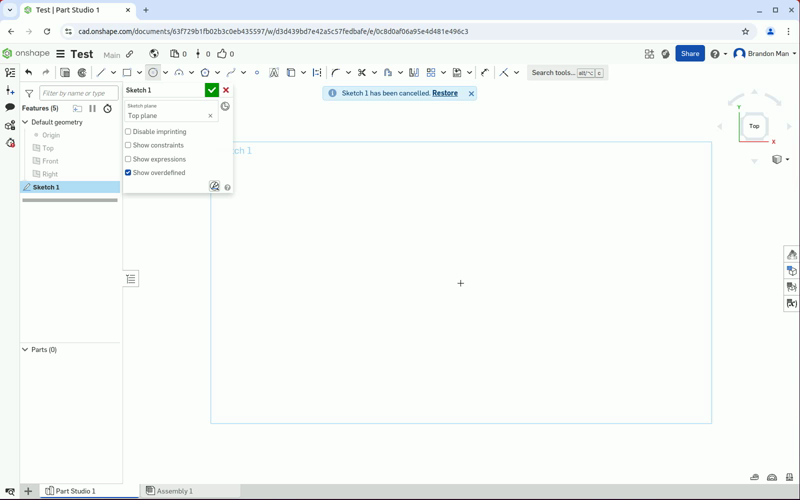
click(460, 282)
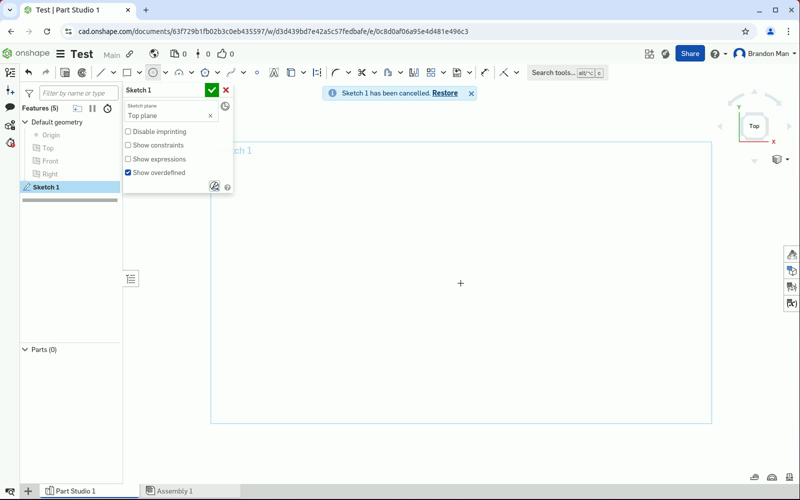
key_up(shift)
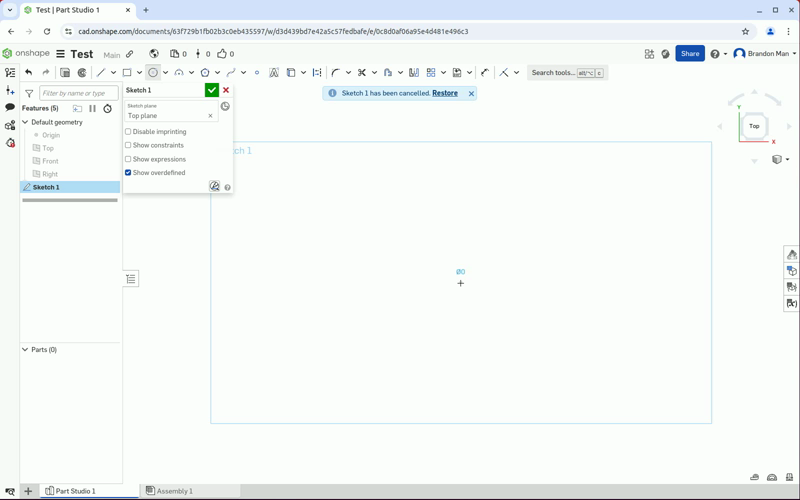
mouse_move(495, 282)
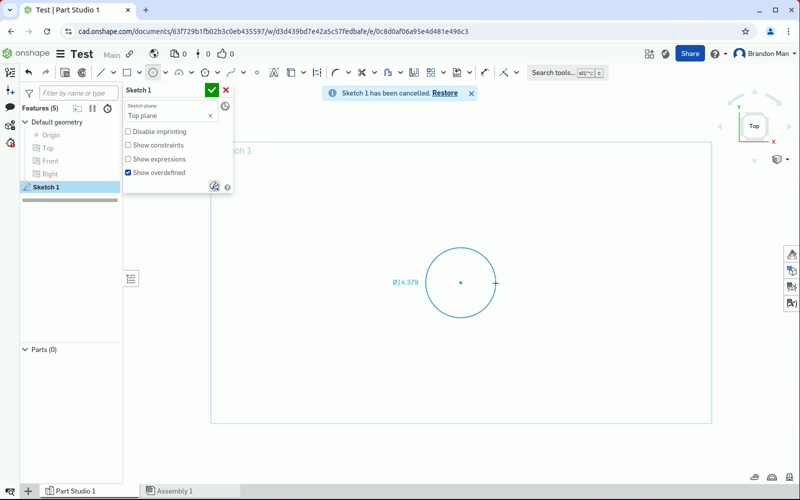
click(495, 282)
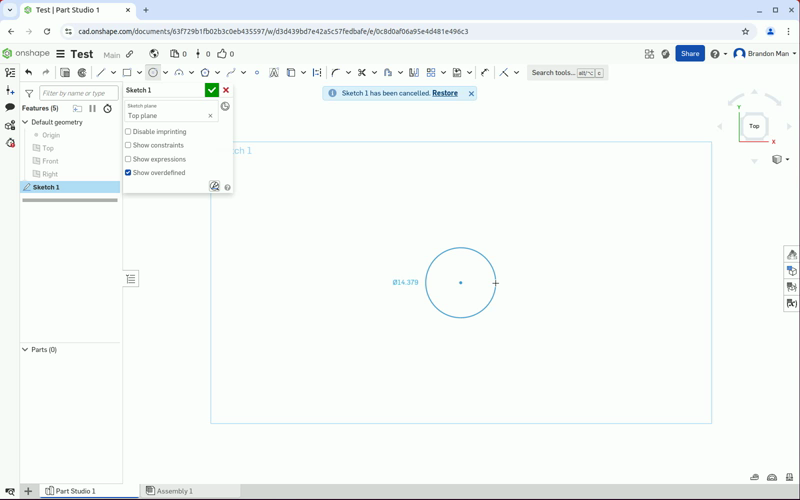
key(esc)
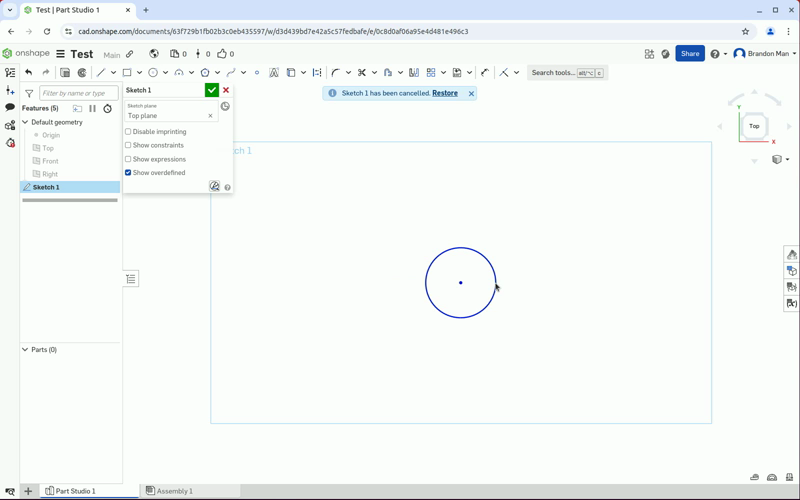
mouse_move(461, 256)
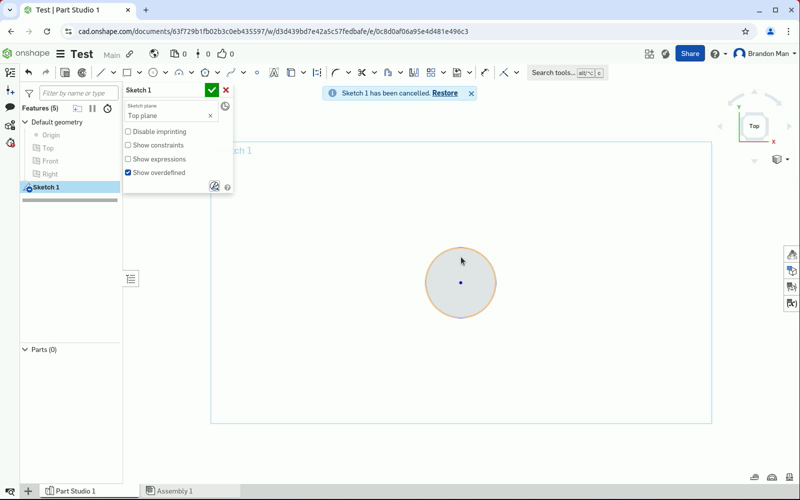
click(461, 256)
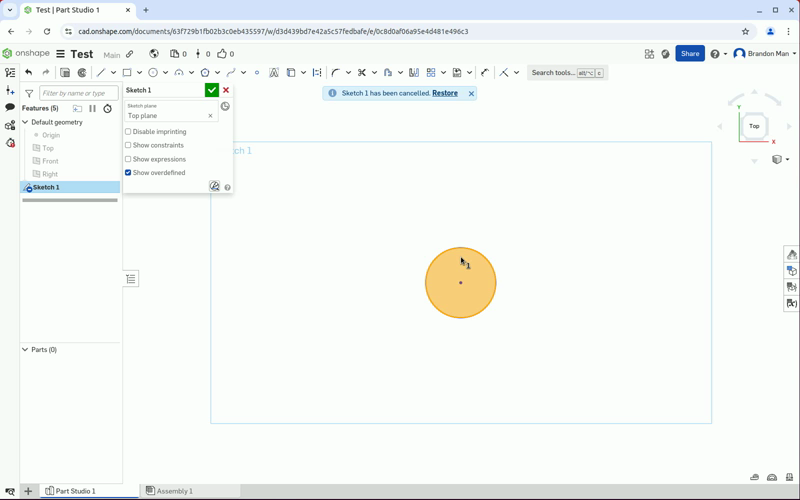
mouse_move(73, 352)
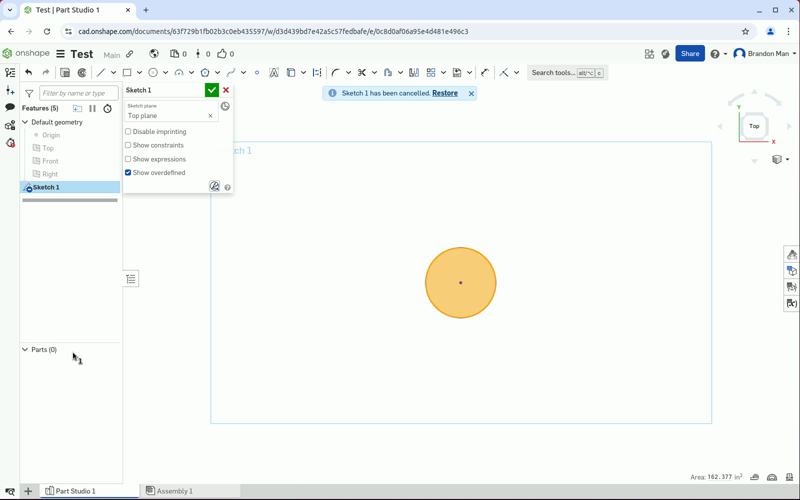
key(shift+y)
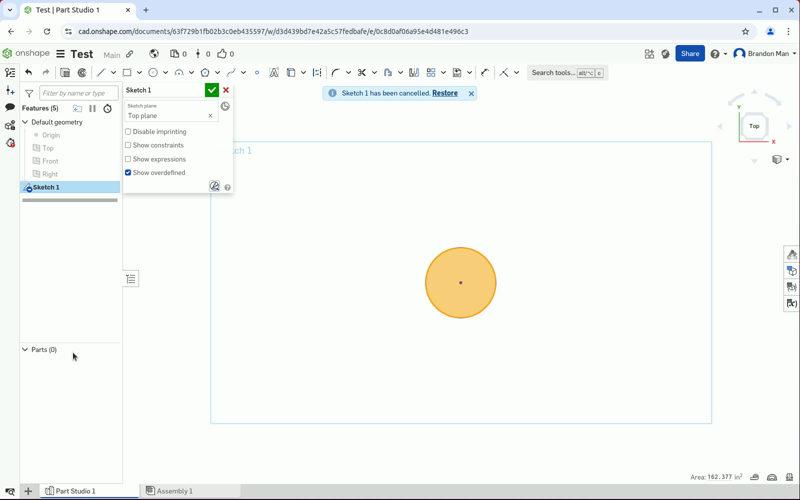
key(shift+e)
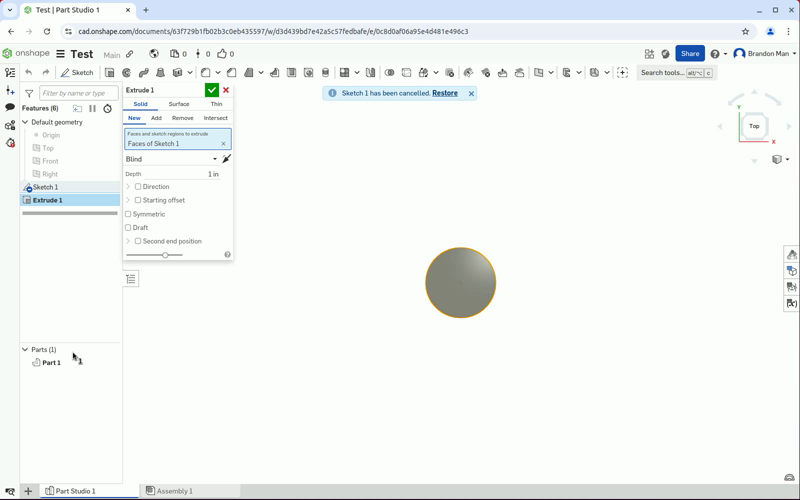
mouse_move(143, 106)
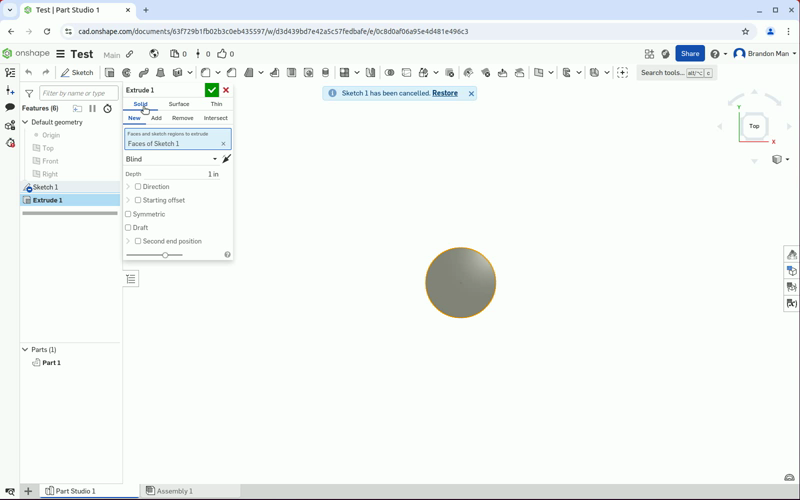
click(143, 106)
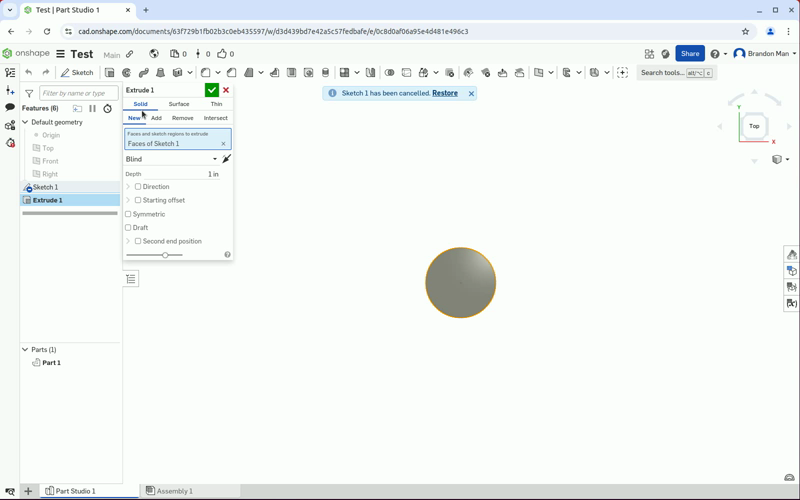
mouse_move(137, 120)
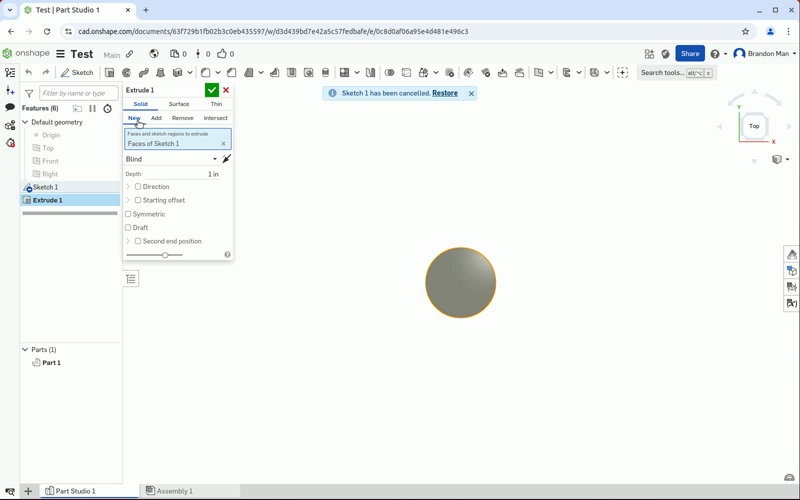
click(137, 120)
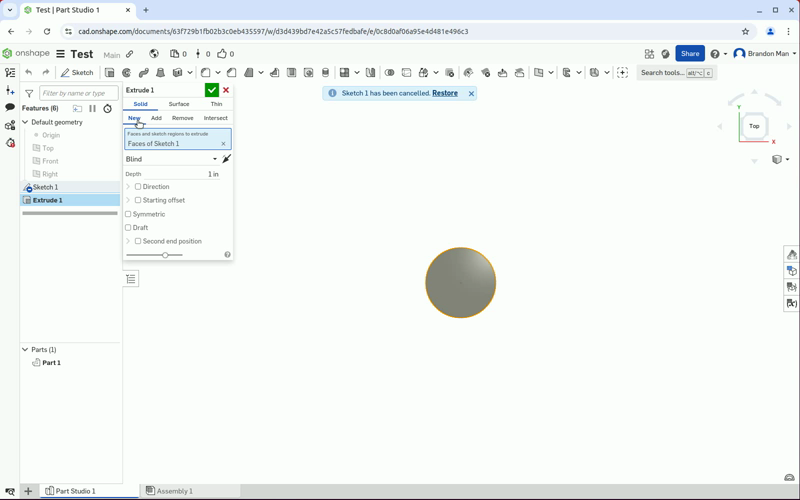
key(tab, 4)
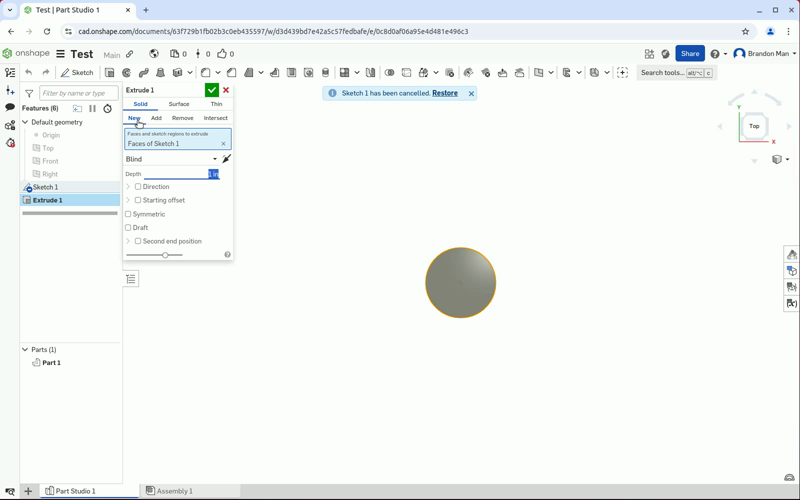
text(-17.813)
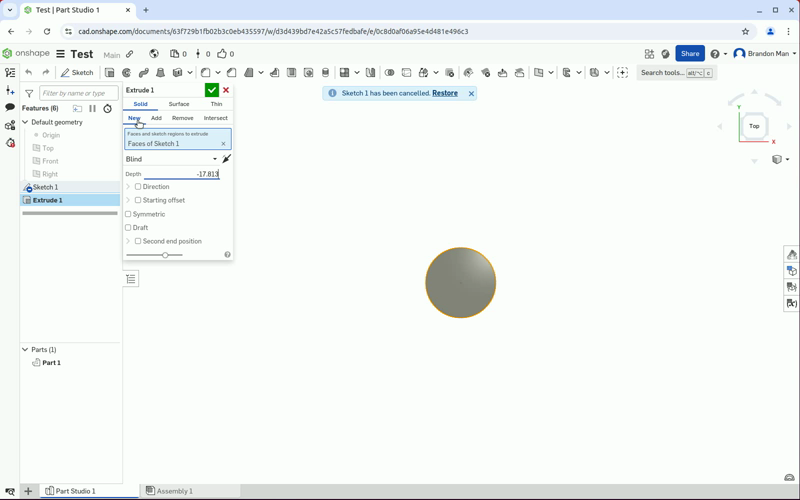
key(enter)
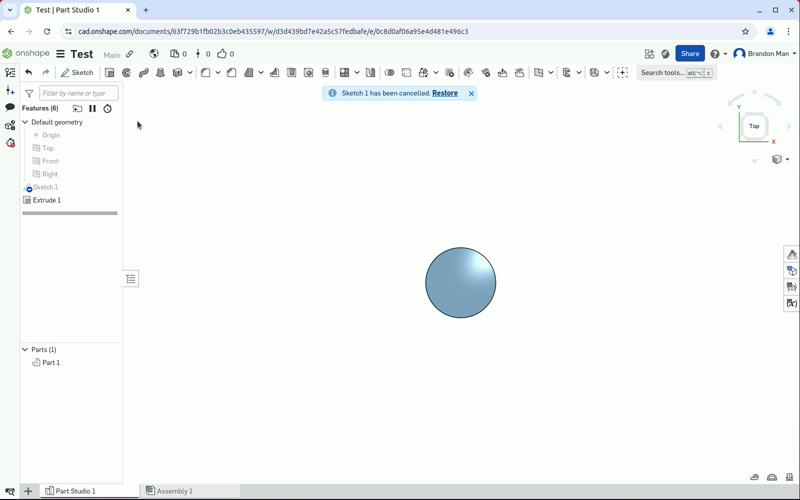
key(shift+h)
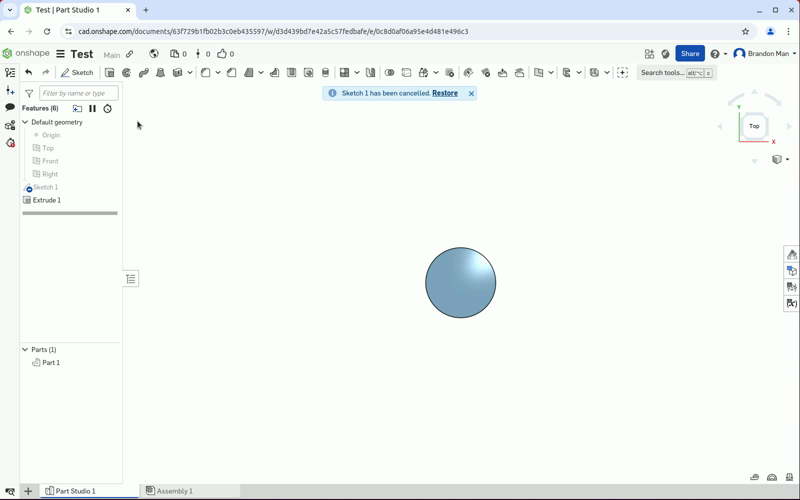
key(shift+h)
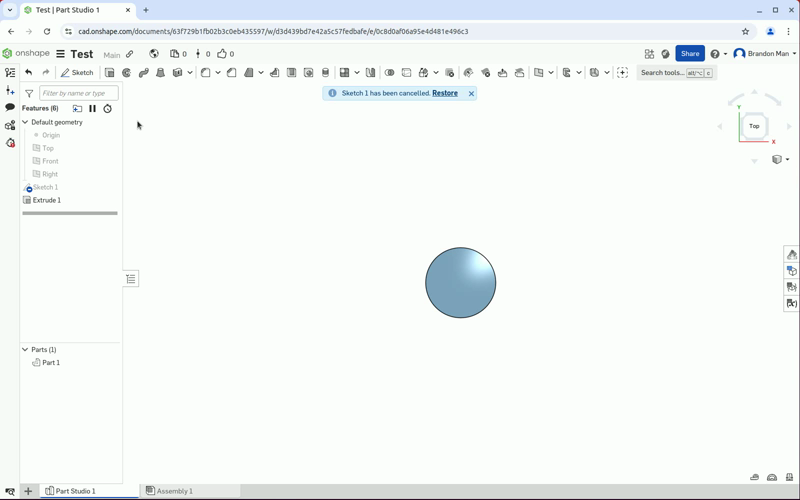
mouse_move(73, 189)
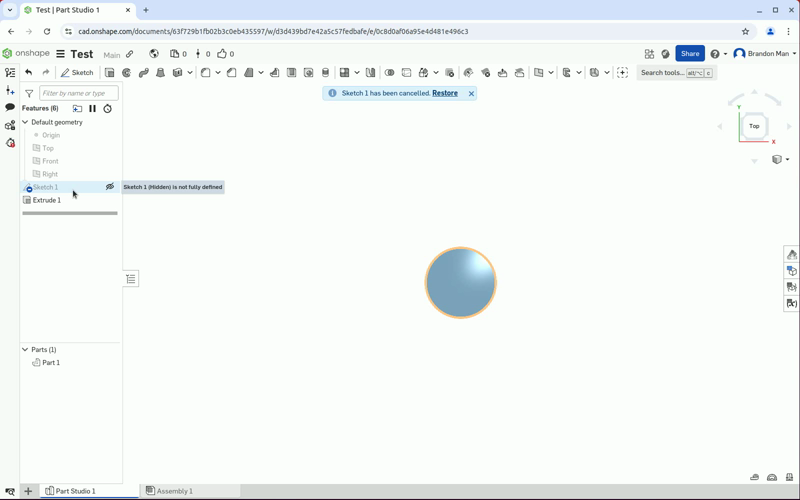
click(73, 189)
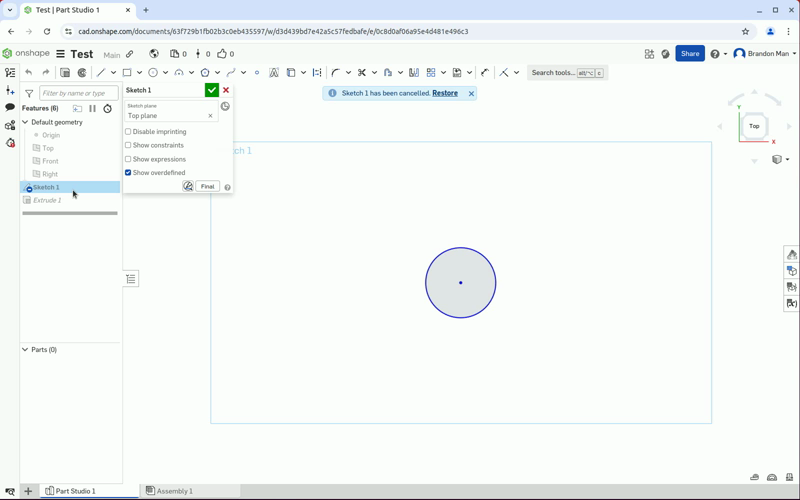
mouse_move(229, 92)
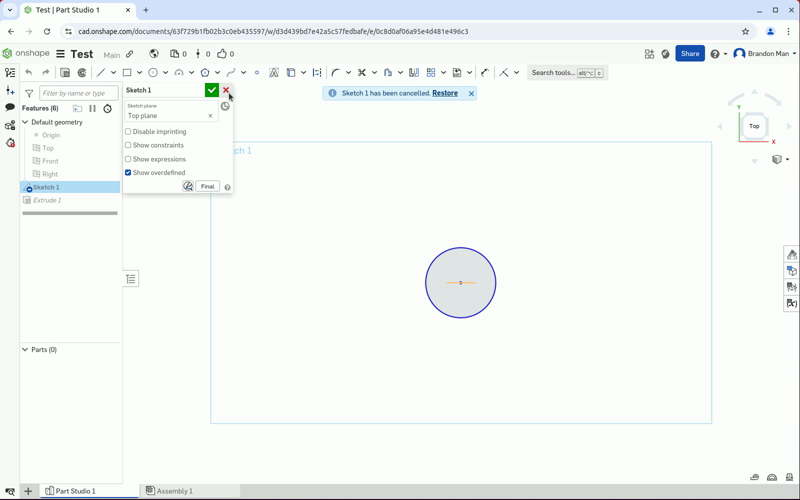
click(229, 92)
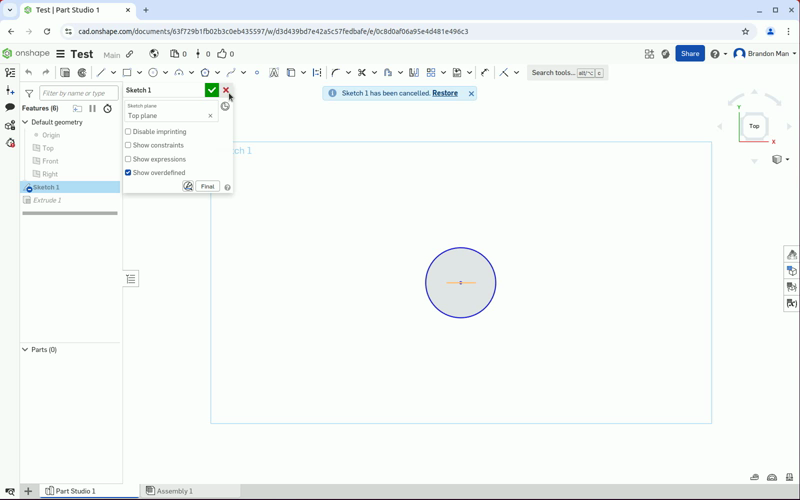
key(shift+s)
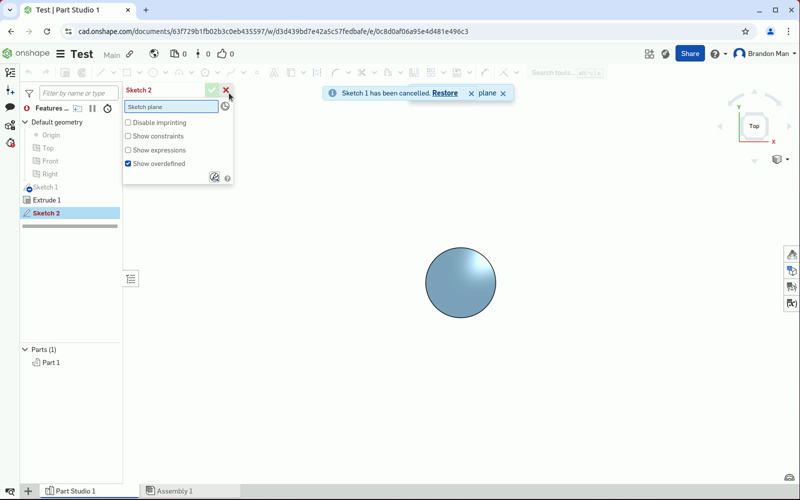
mouse_move(73, 150)
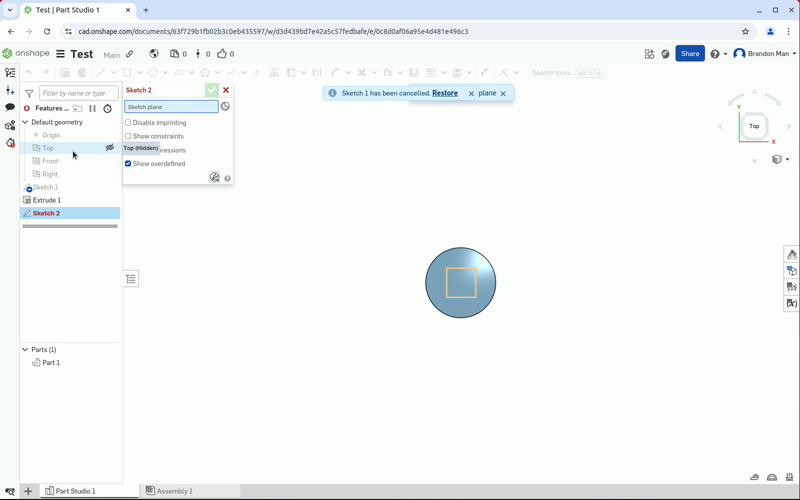
click(73, 150)
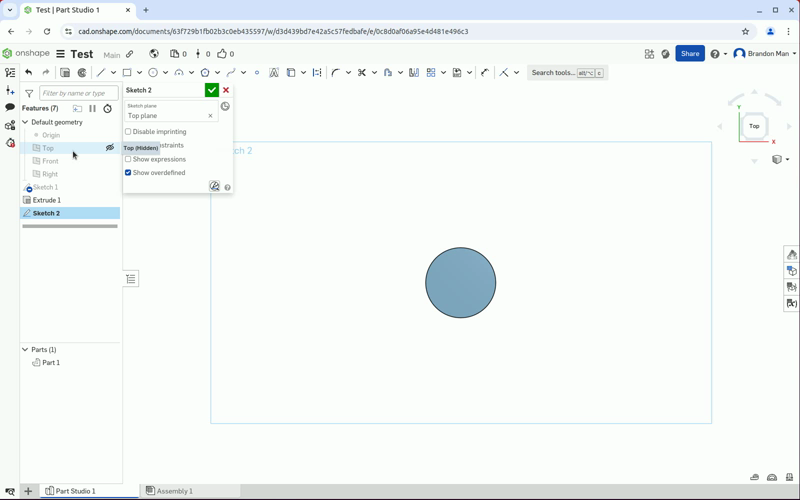
mouse_move(73, 352)
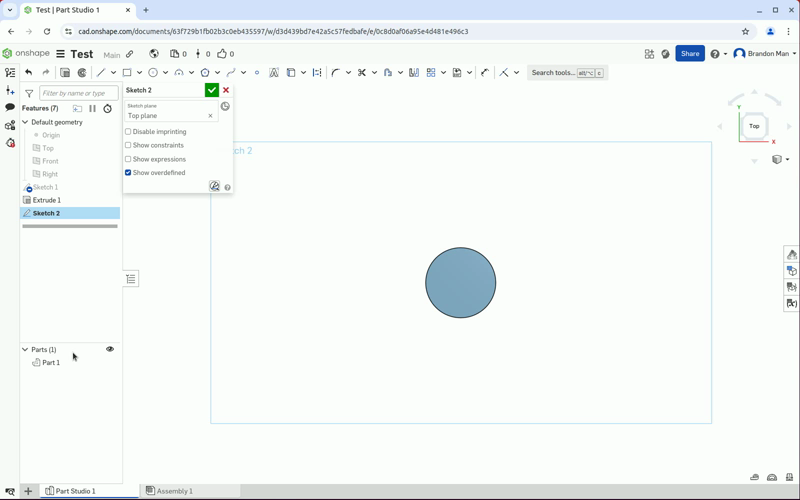
key(y)
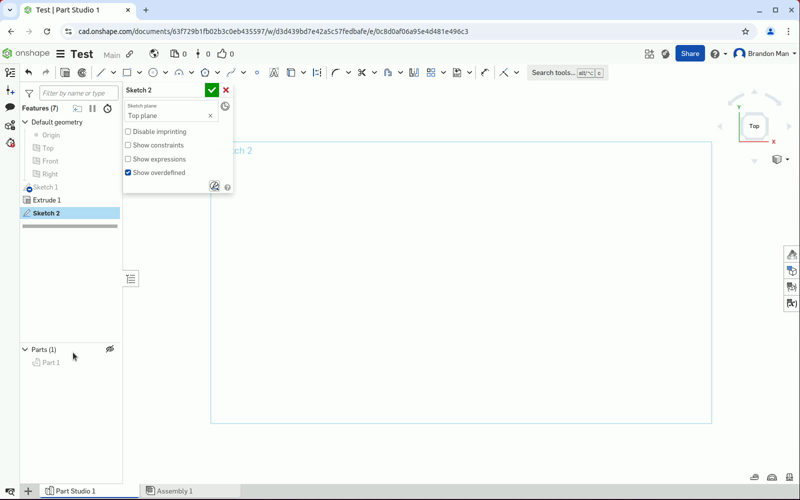
key(c)
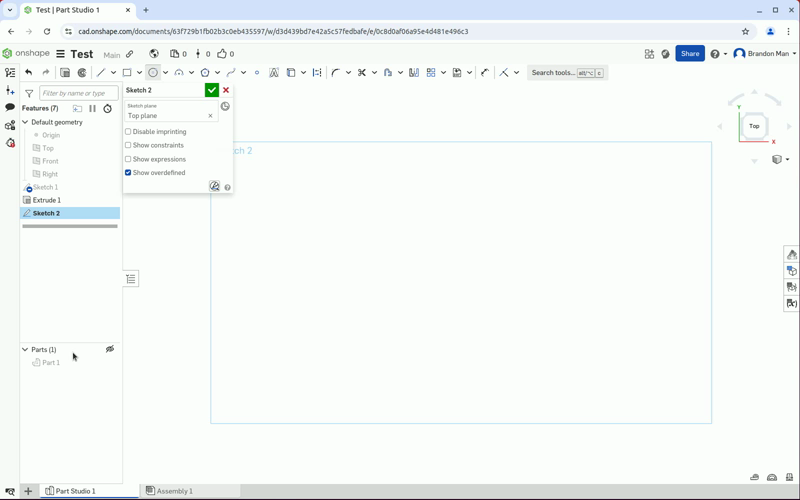
key_down(shift)
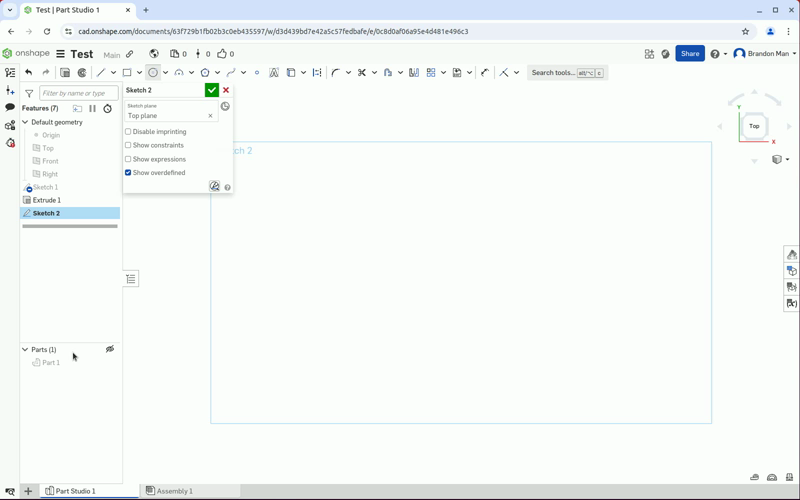
mouse_move(461, 282)
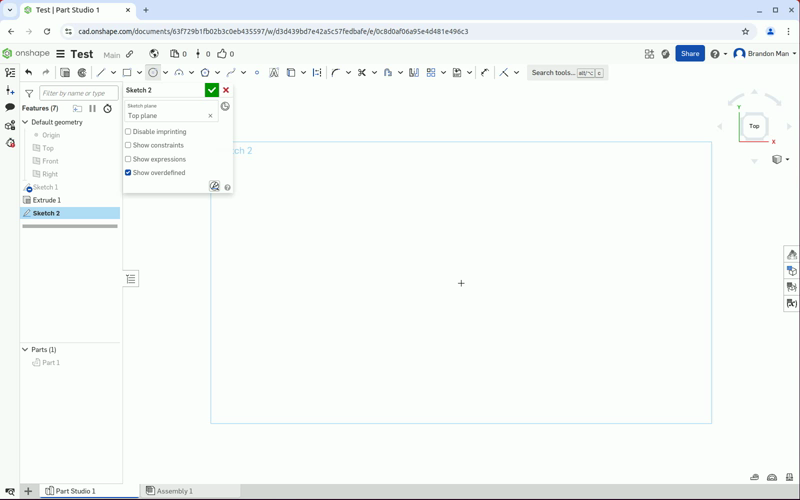
click(461, 282)
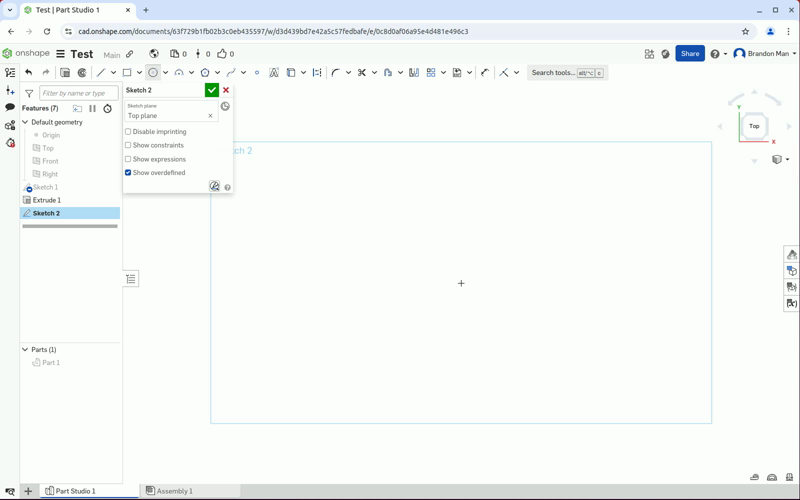
key_up(shift)
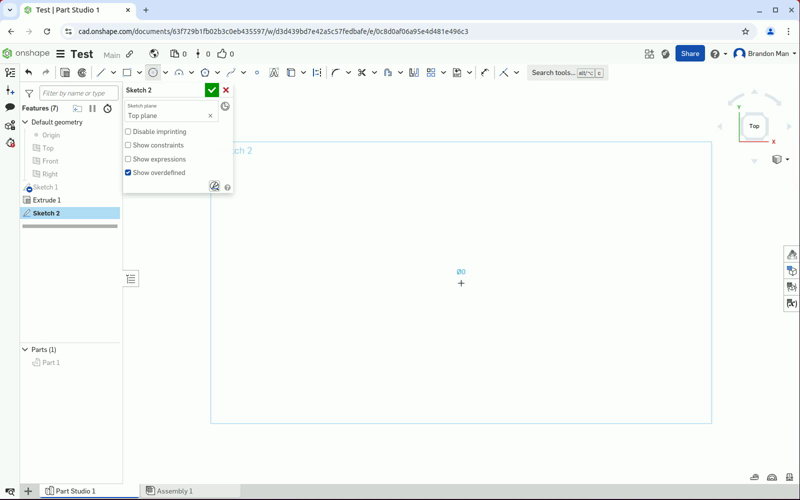
mouse_move(561, 282)
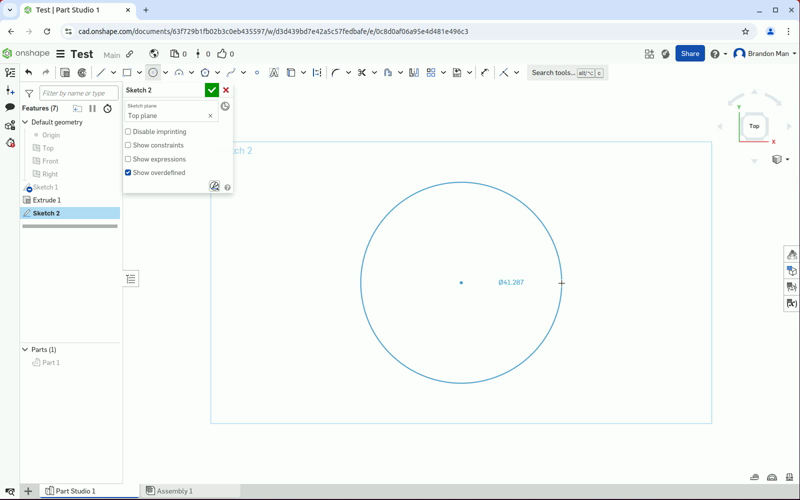
click(561, 282)
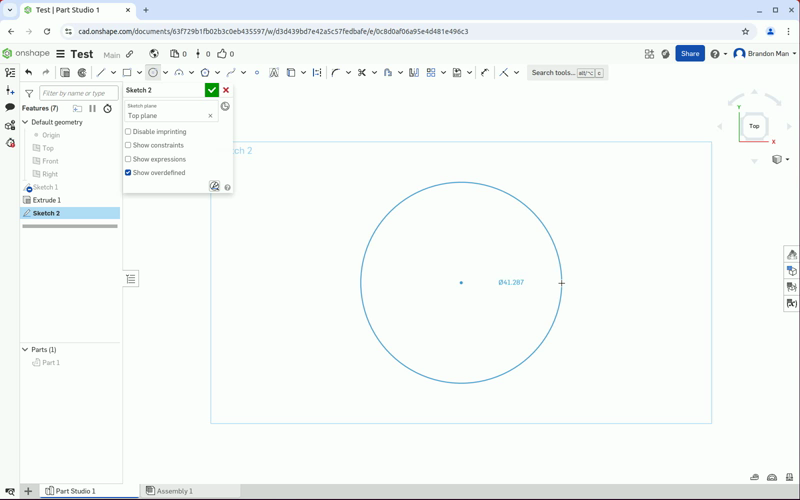
key(esc)
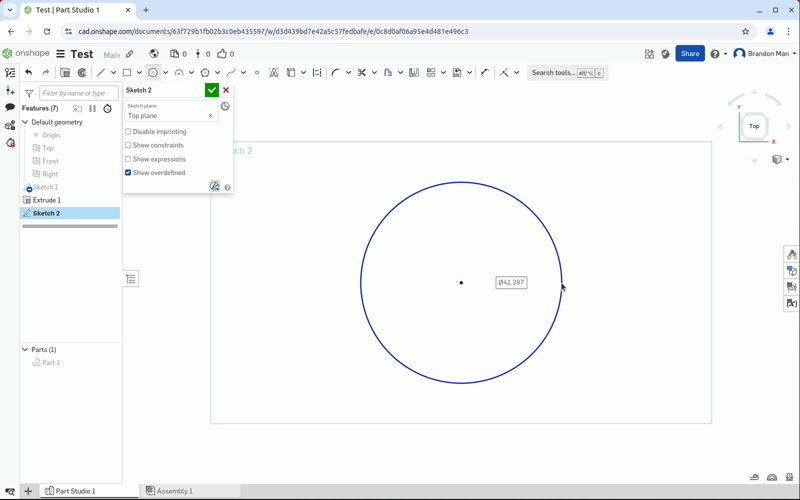
key(c)
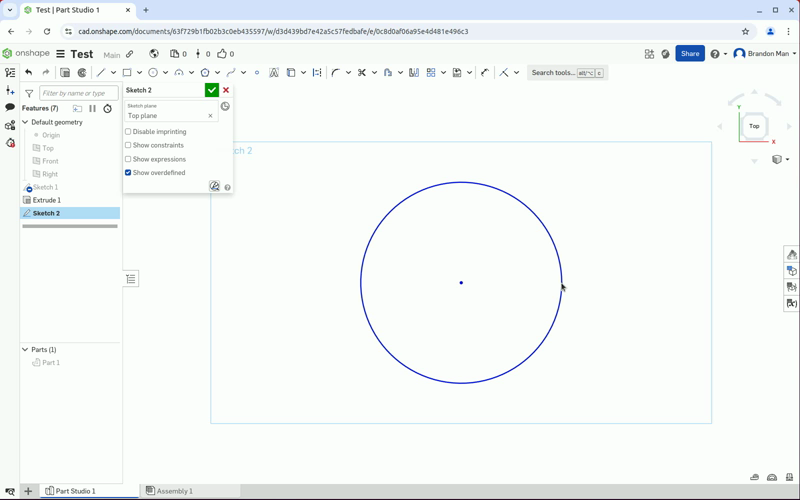
key_down(shift)
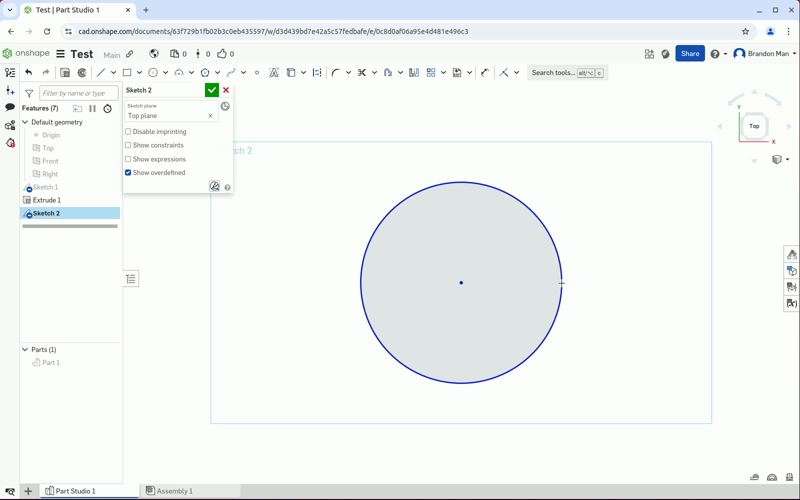
mouse_move(461, 282)
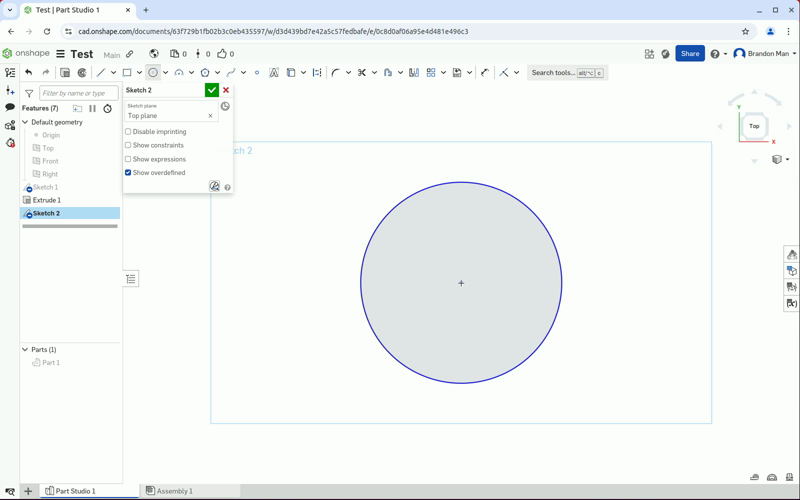
click(461, 282)
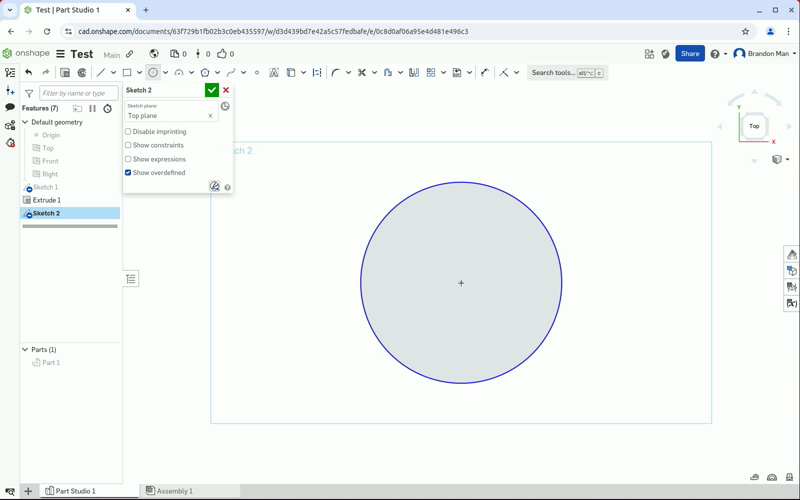
key_up(shift)
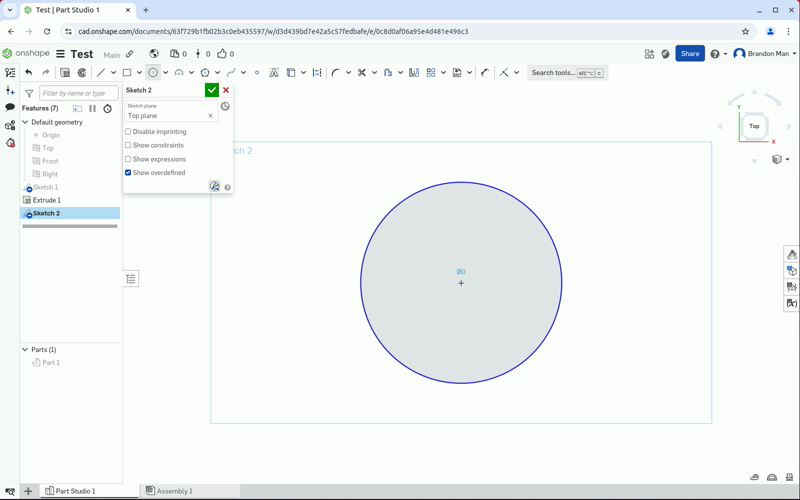
mouse_move(496, 282)
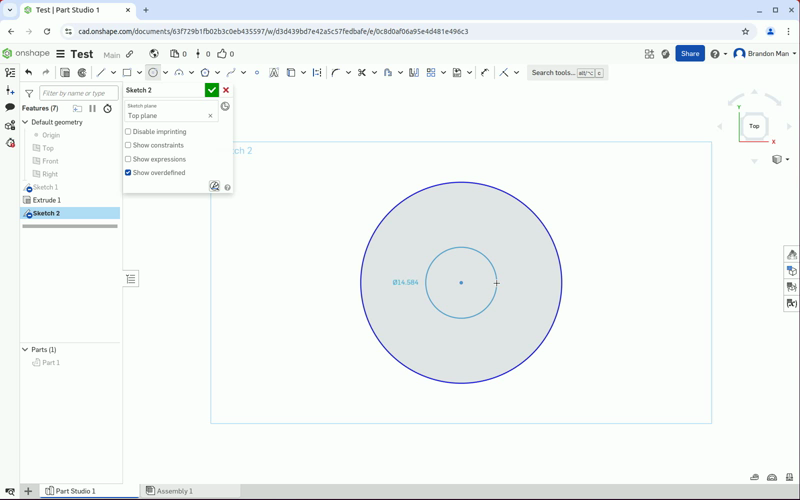
click(496, 282)
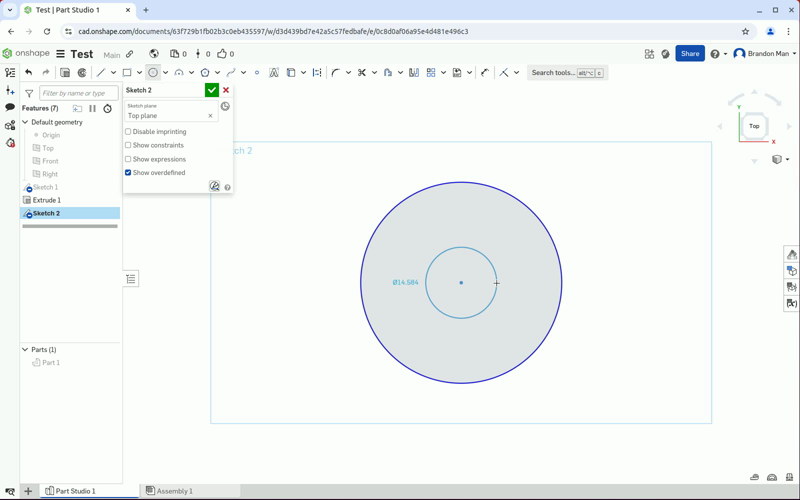
key(esc)
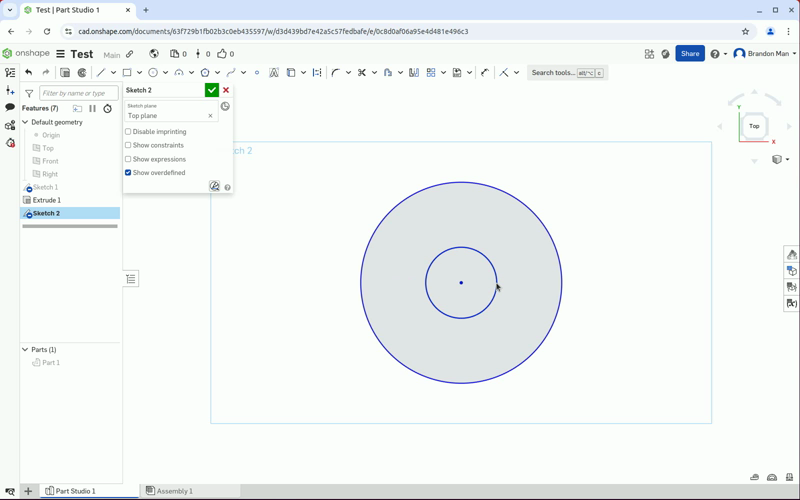
mouse_move(460, 356)
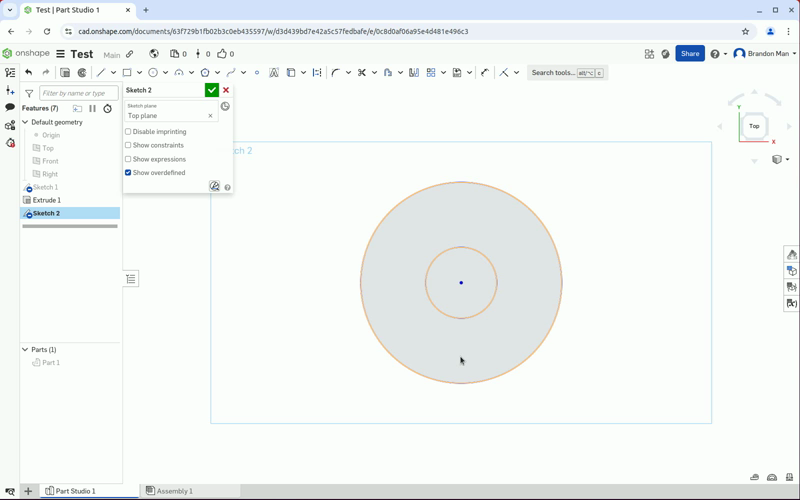
click(460, 356)
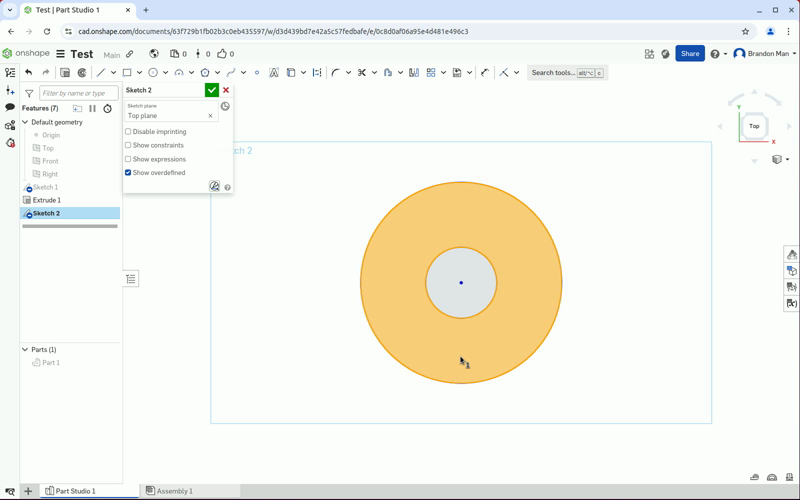
mouse_move(73, 352)
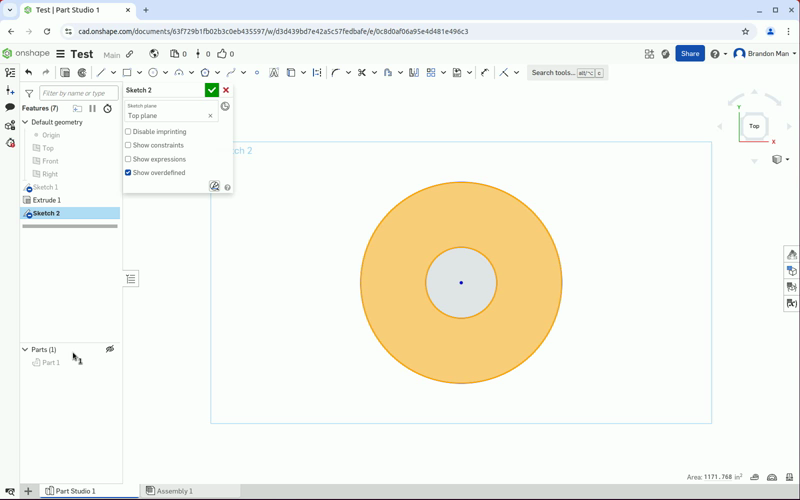
key(shift+y)
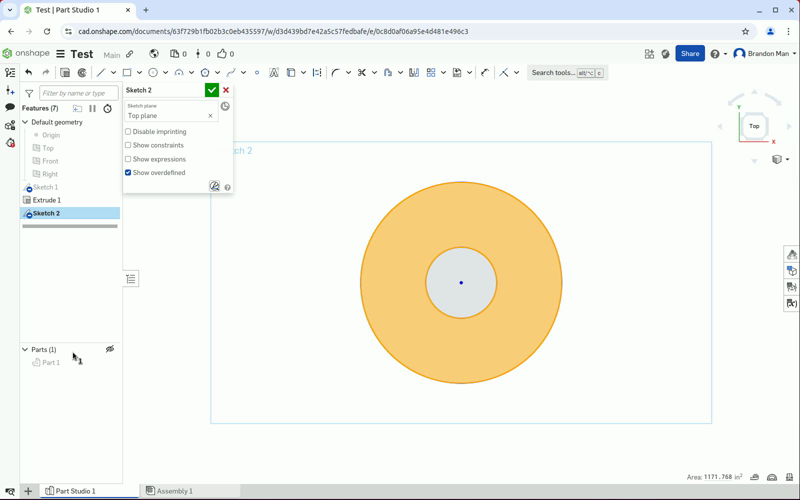
key(shift+e)
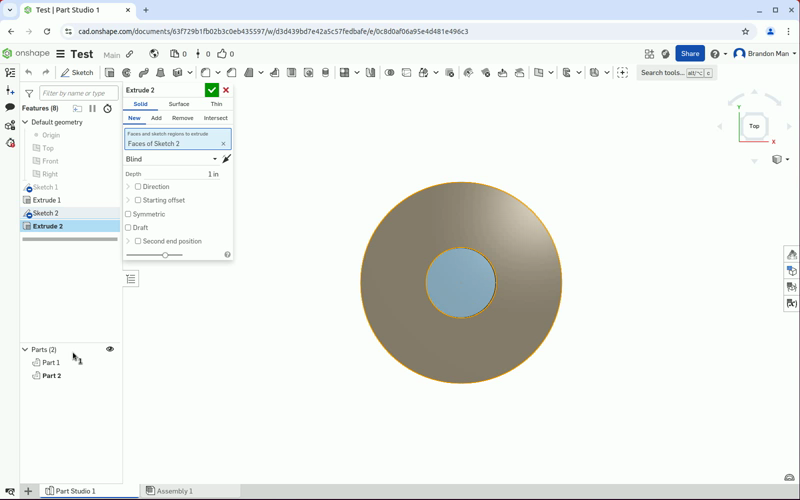
mouse_move(143, 106)
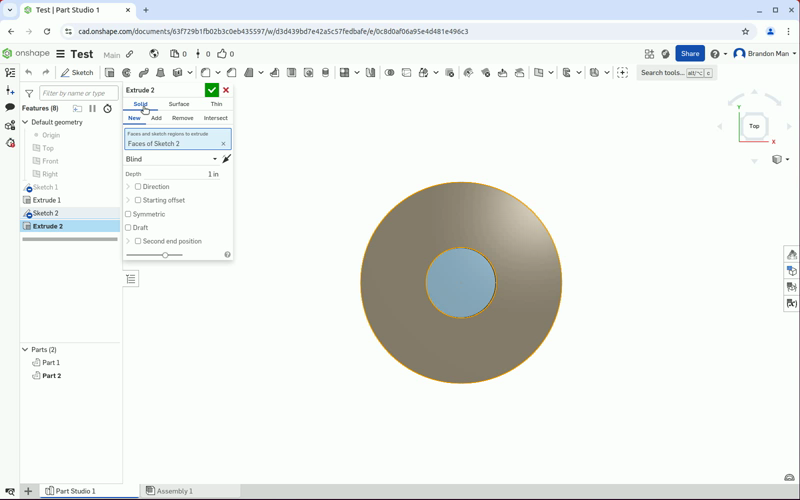
click(143, 106)
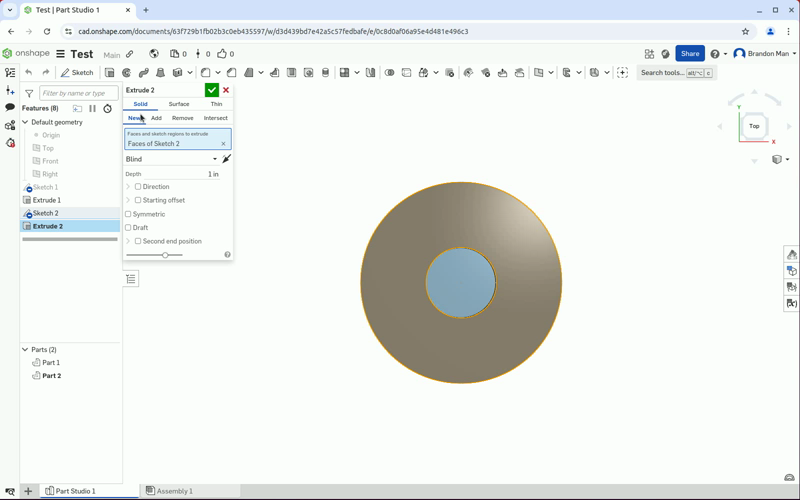
mouse_move(137, 120)
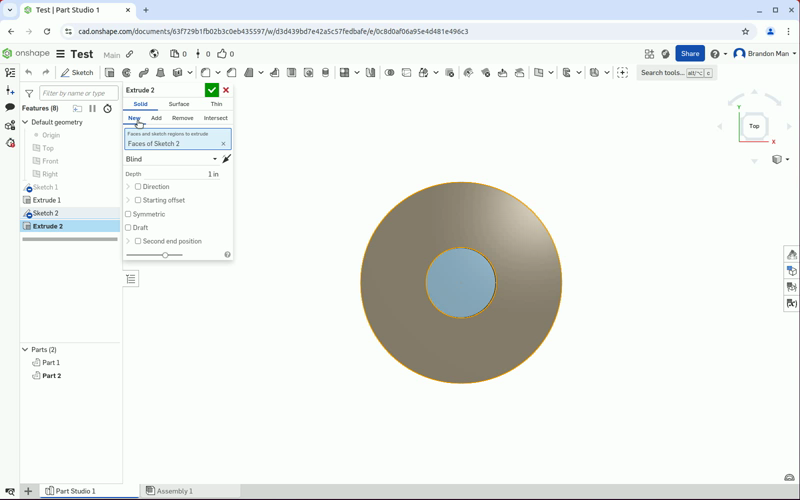
click(137, 120)
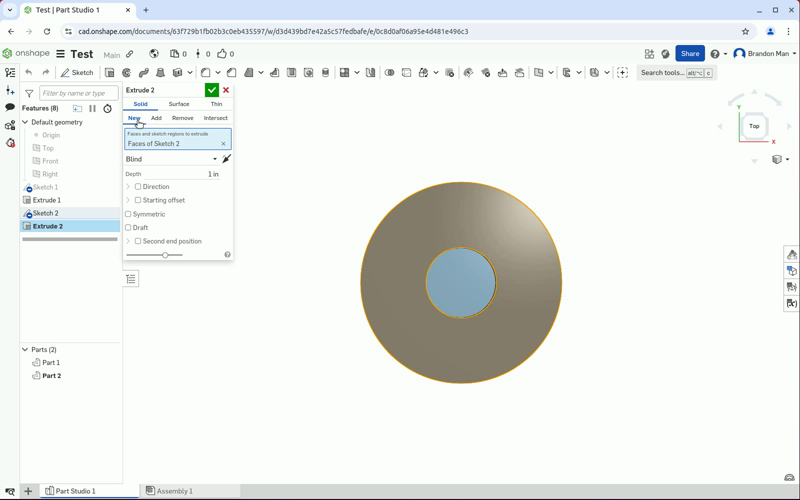
key(tab, 4)
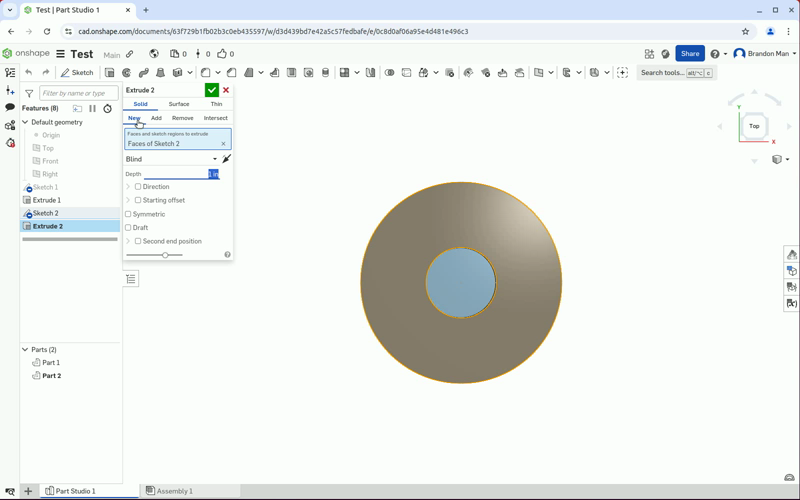
text(3.611)
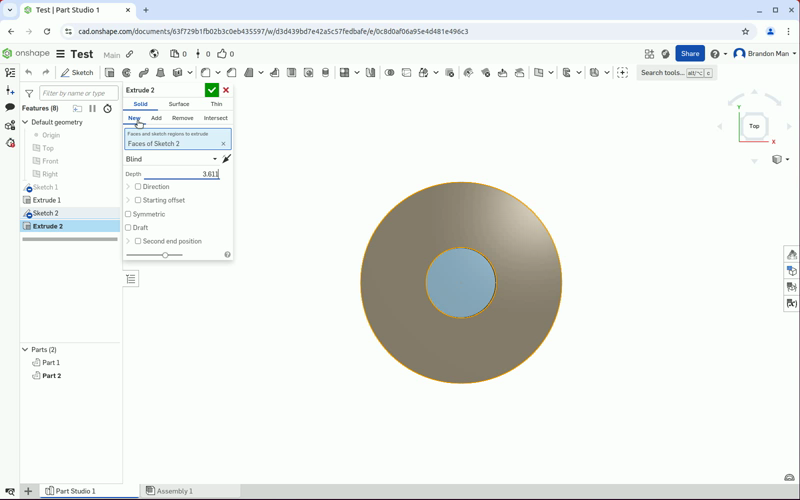
key(enter)
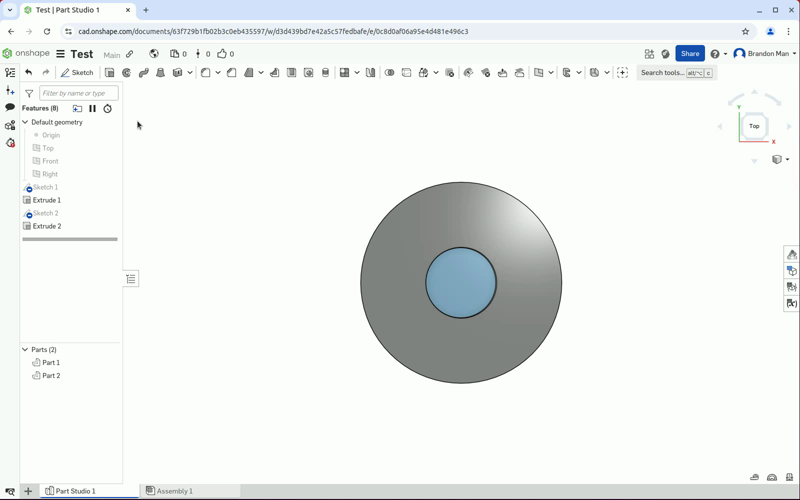
key(shift+h)
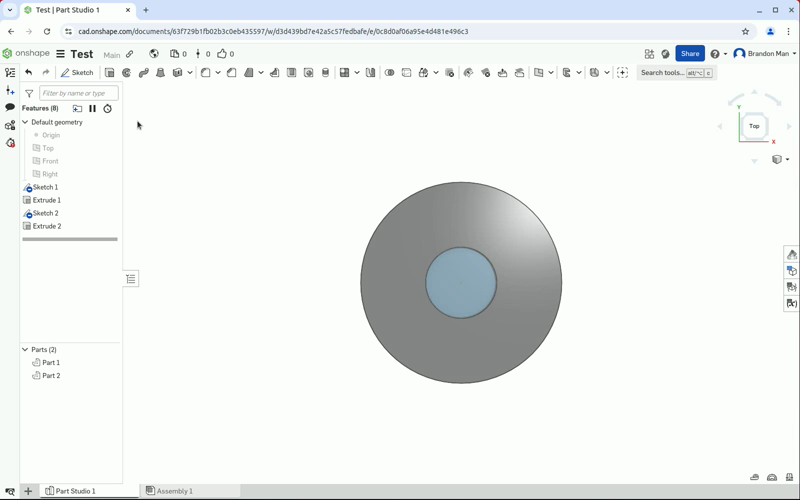
key(shift+h)
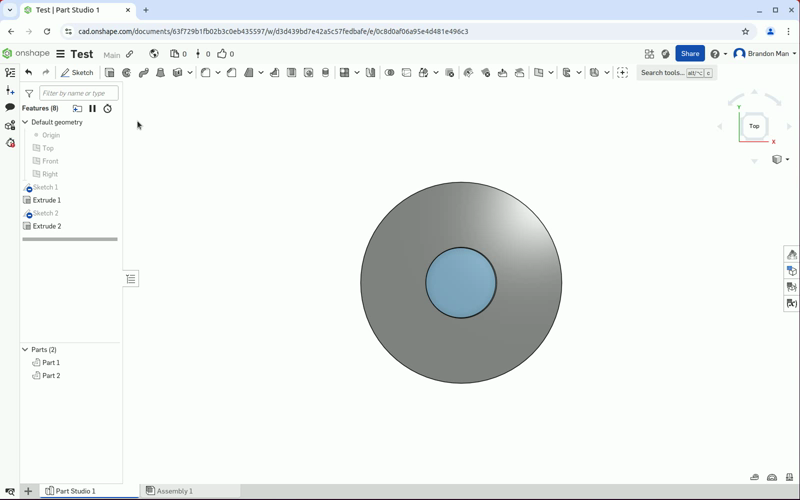
mouse_move(73, 189)
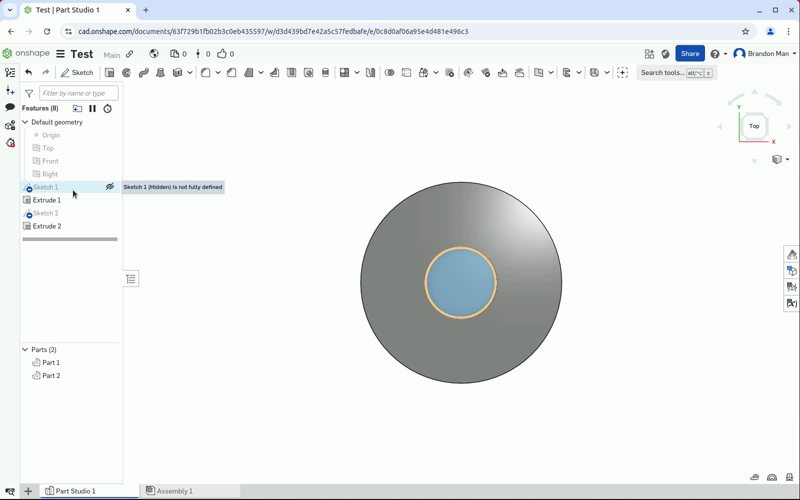
click(73, 189)
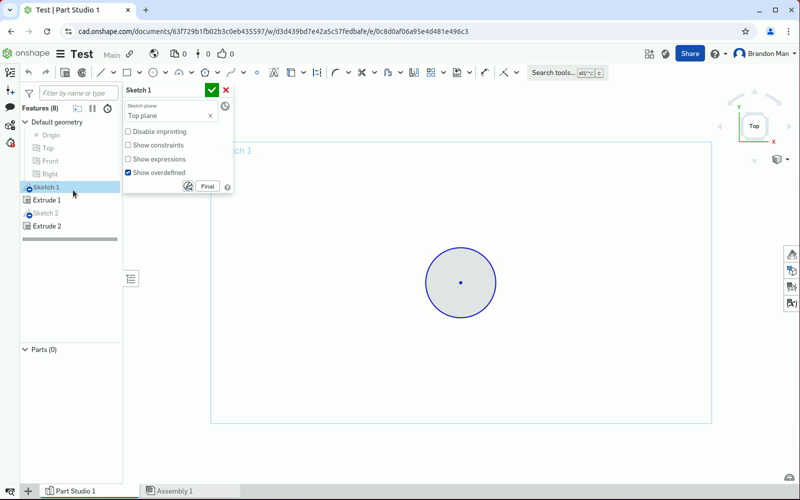
mouse_move(229, 92)
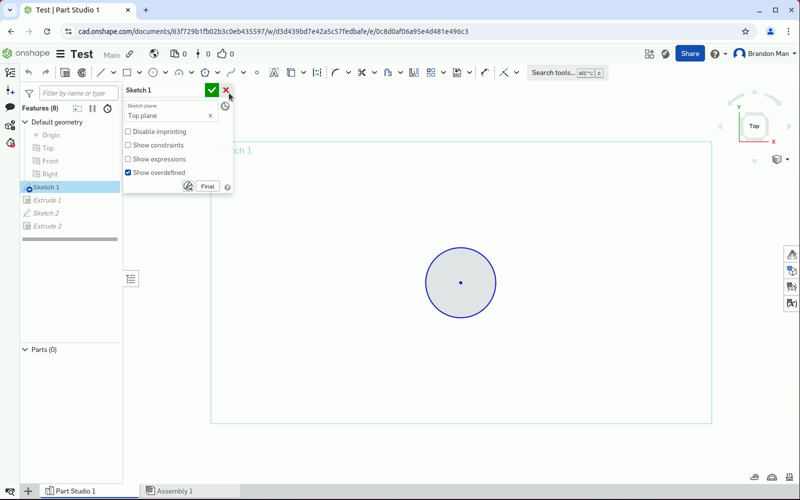
click(229, 92)
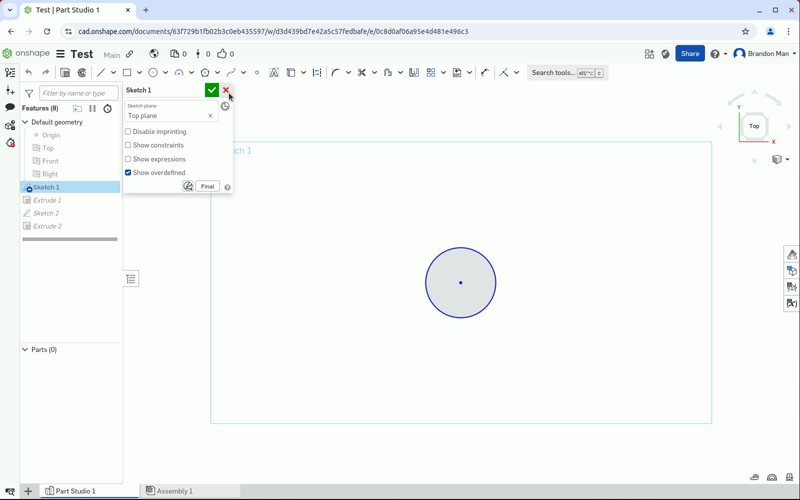
key(shift+s)
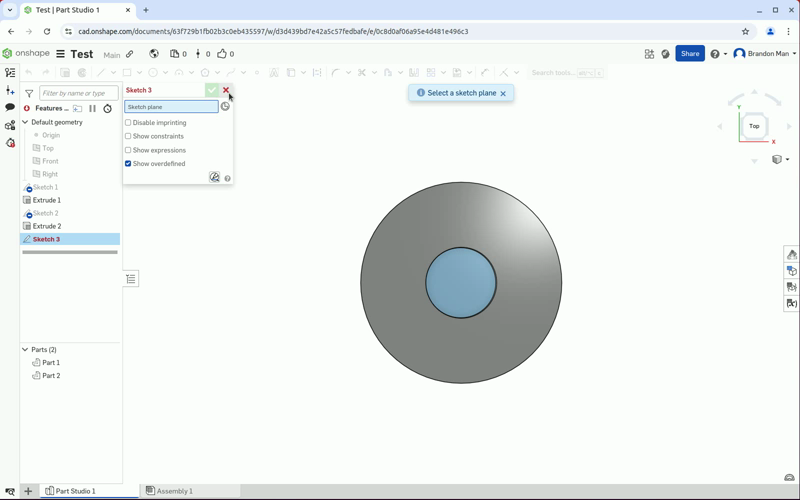
mouse_move(73, 150)
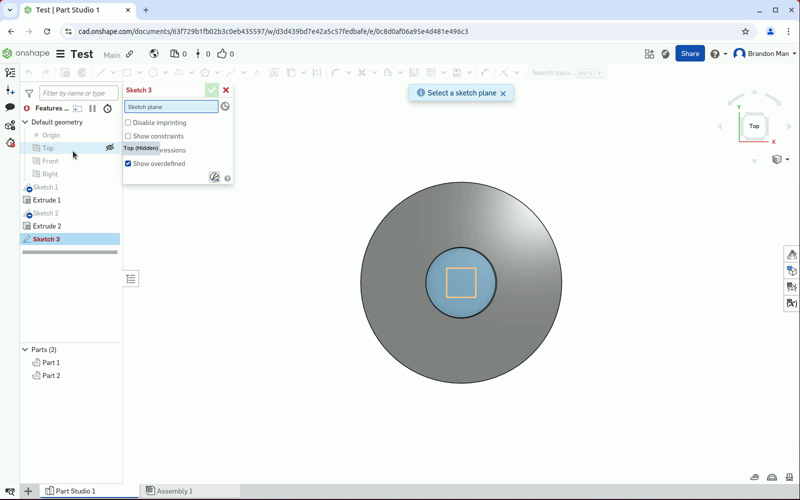
click(73, 150)
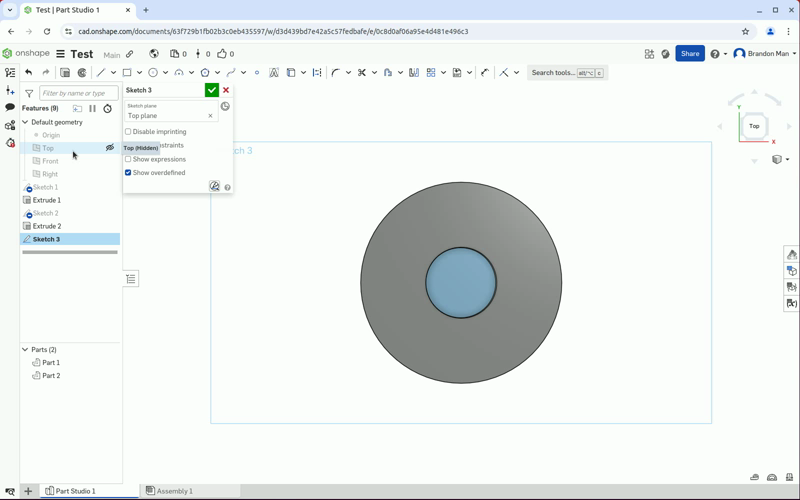
mouse_move(73, 352)
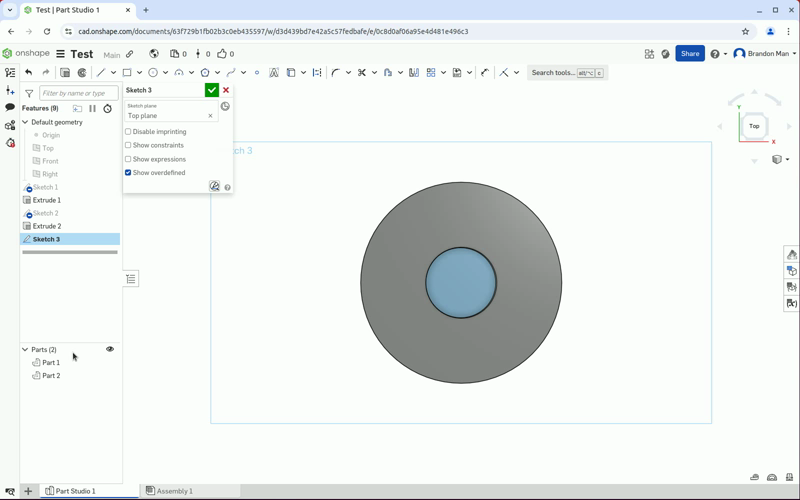
key(y)
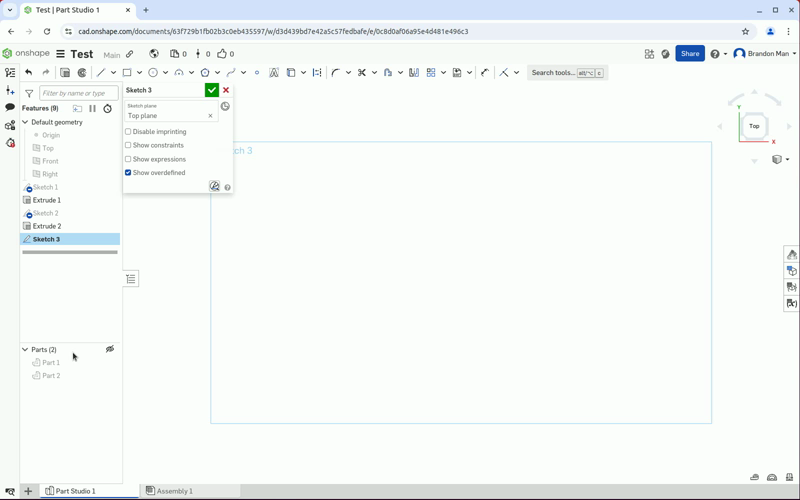
key(c)
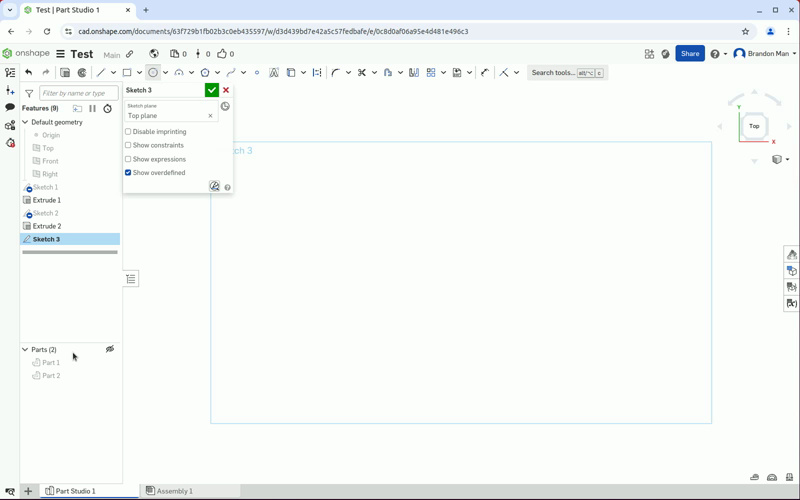
key_down(shift)
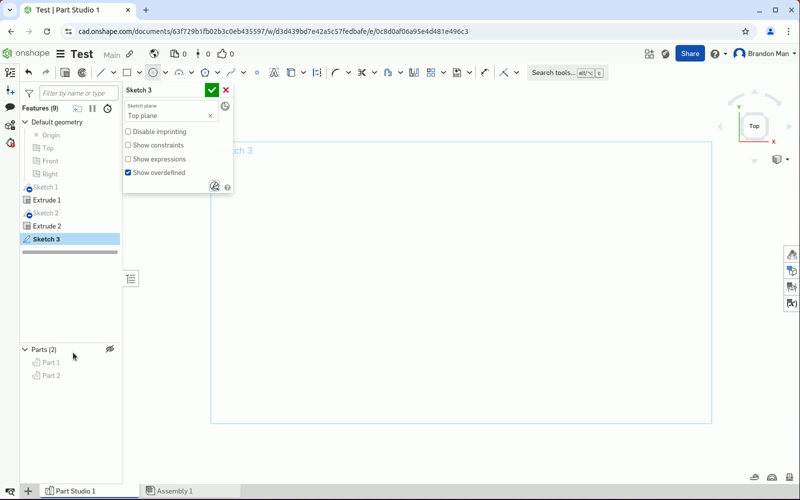
mouse_move(460, 282)
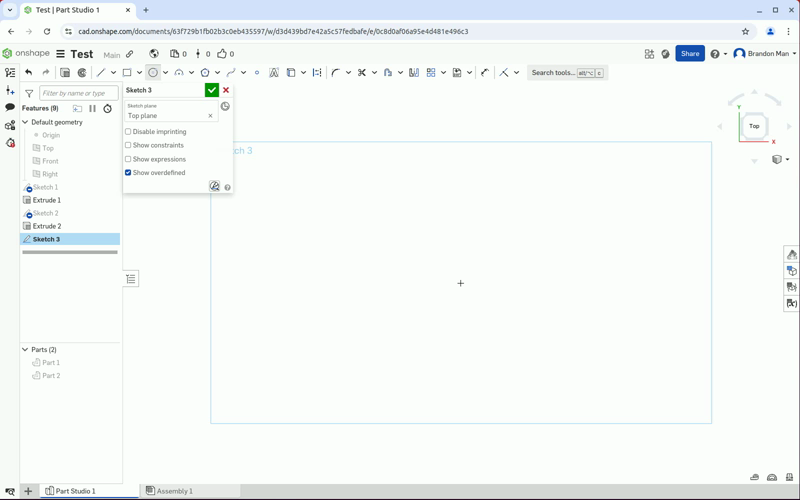
click(460, 282)
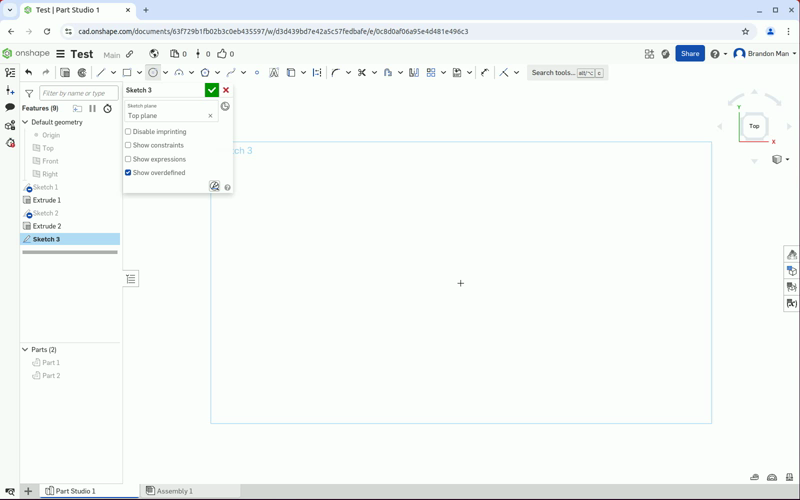
key_up(shift)
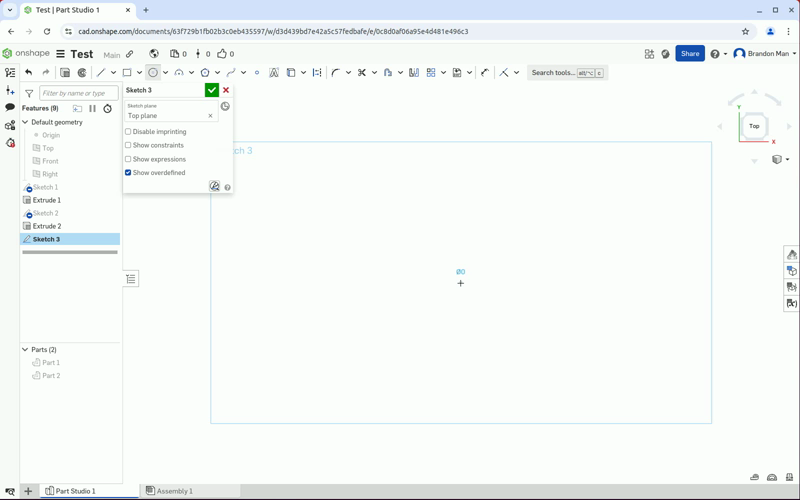
mouse_move(495, 282)
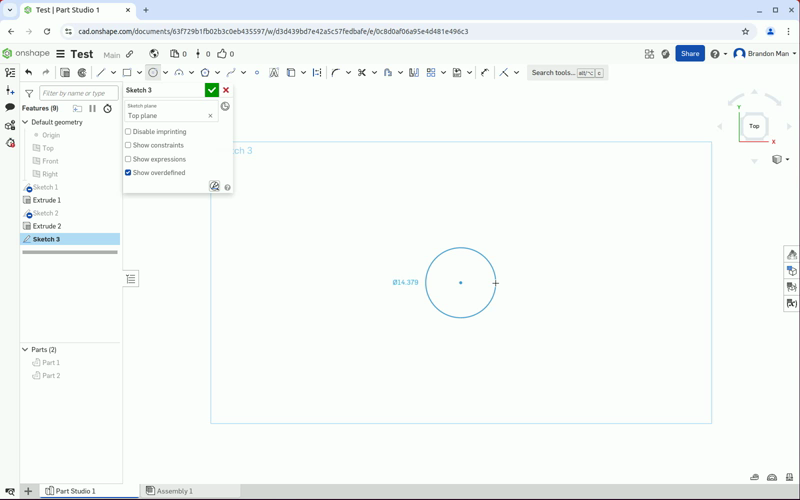
click(495, 282)
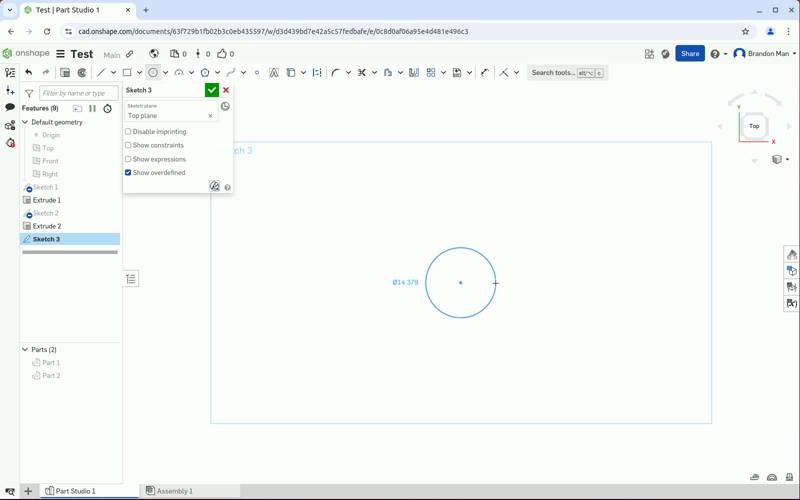
key(esc)
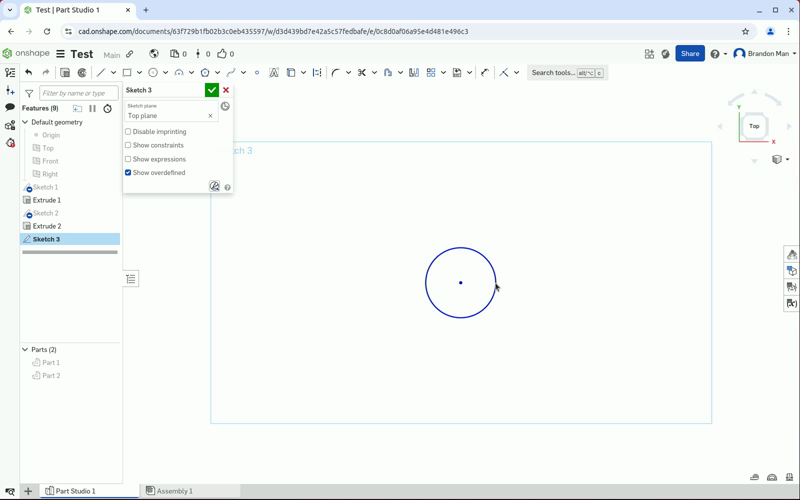
mouse_move(476, 308)
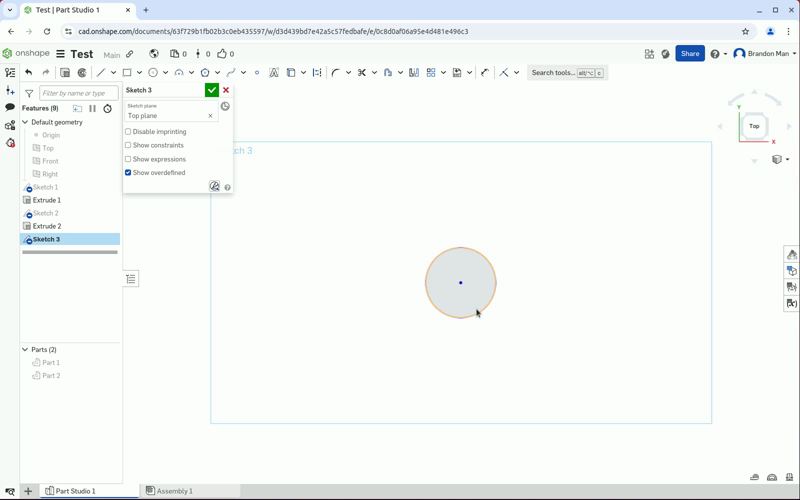
click(476, 308)
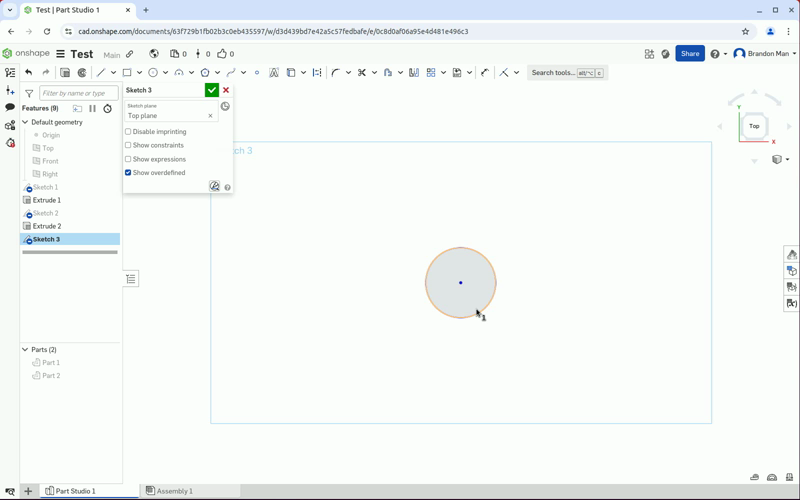
mouse_move(73, 352)
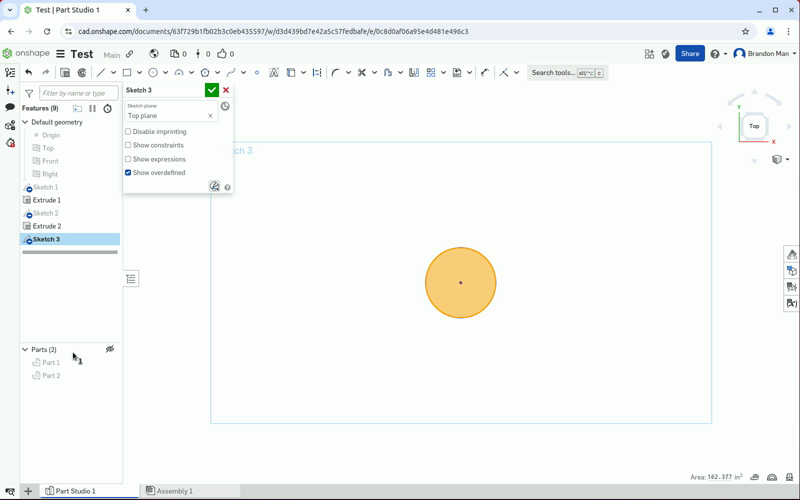
key(shift+y)
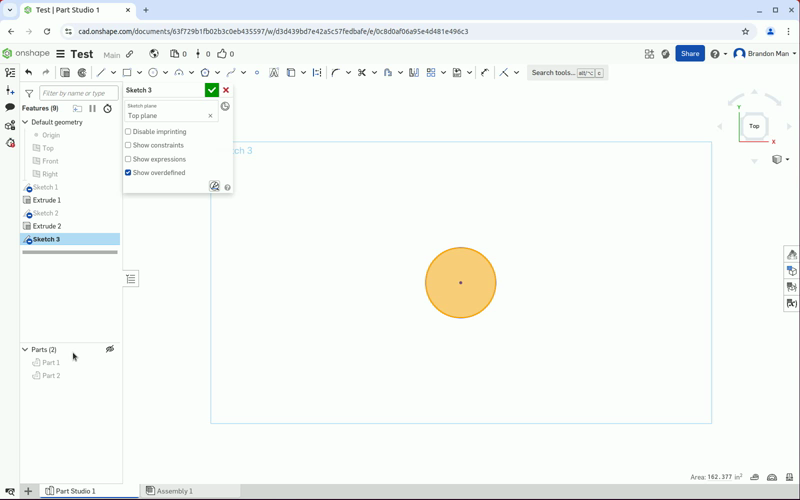
key(shift+e)
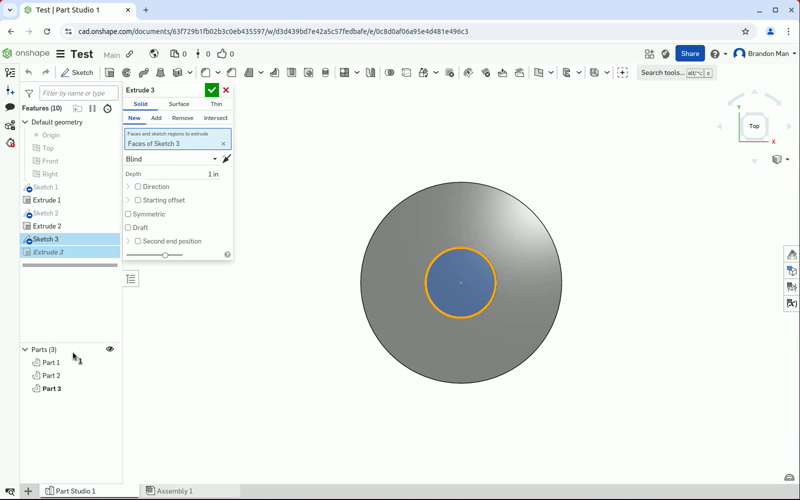
mouse_move(143, 106)
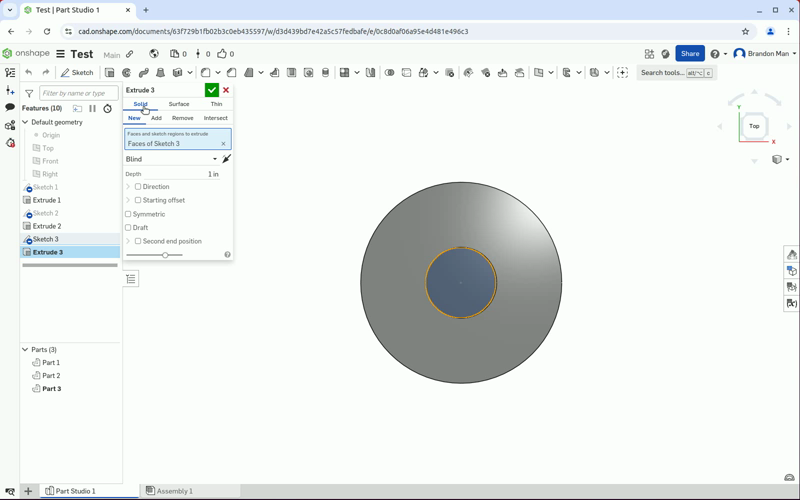
click(143, 106)
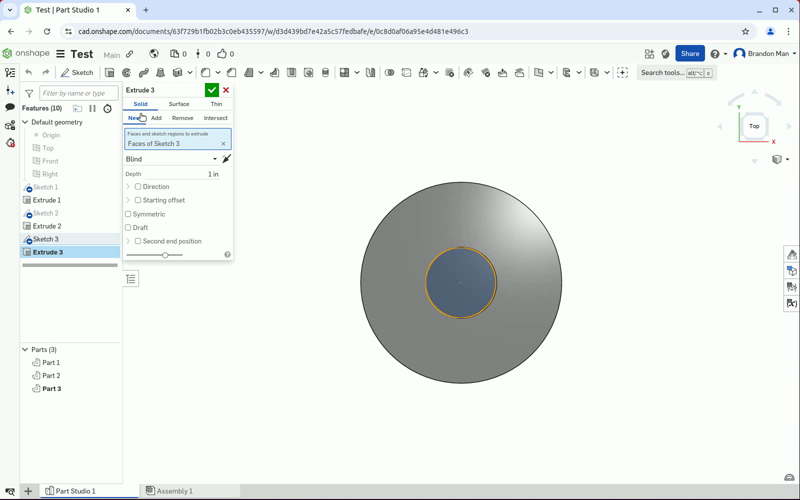
mouse_move(137, 120)
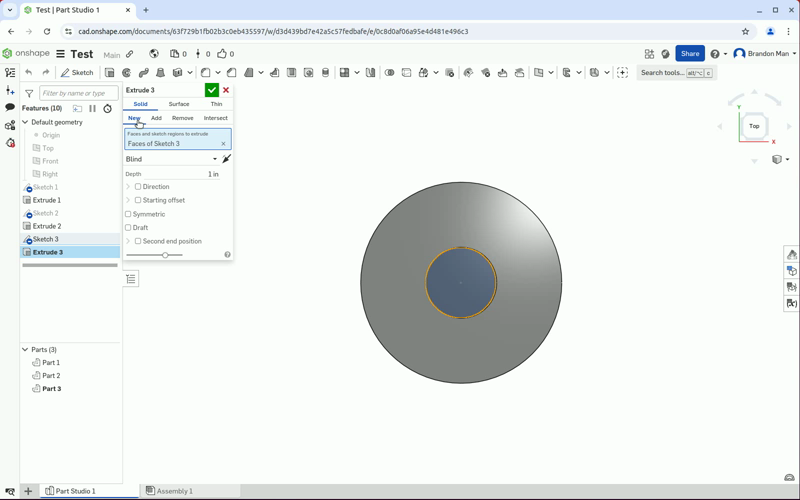
click(137, 120)
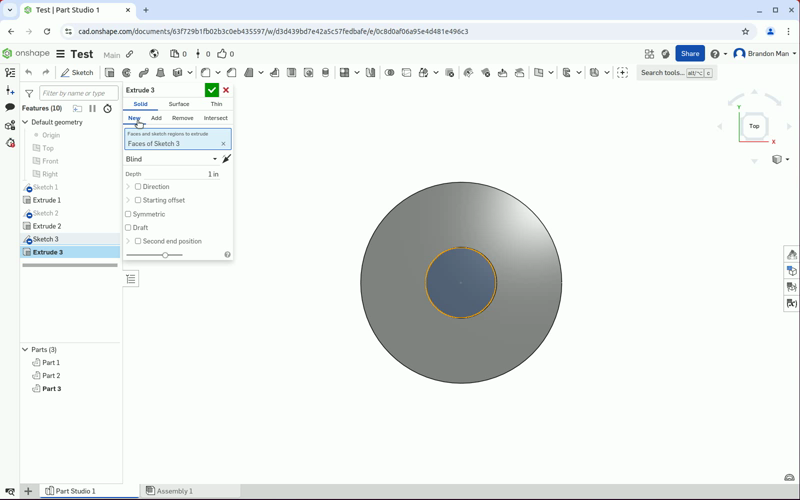
key(tab, 4)
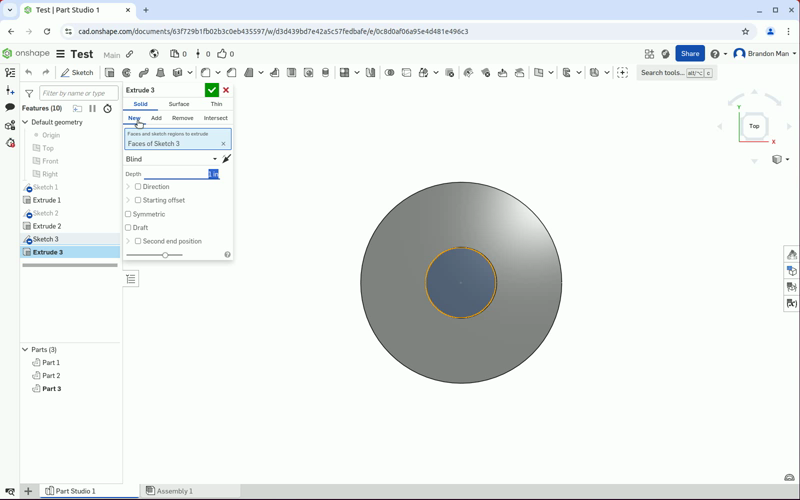
text(3.611)
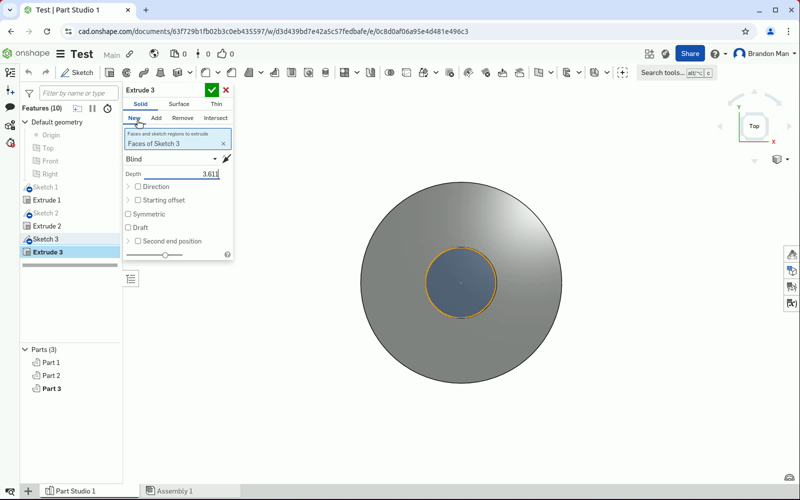
key(enter)
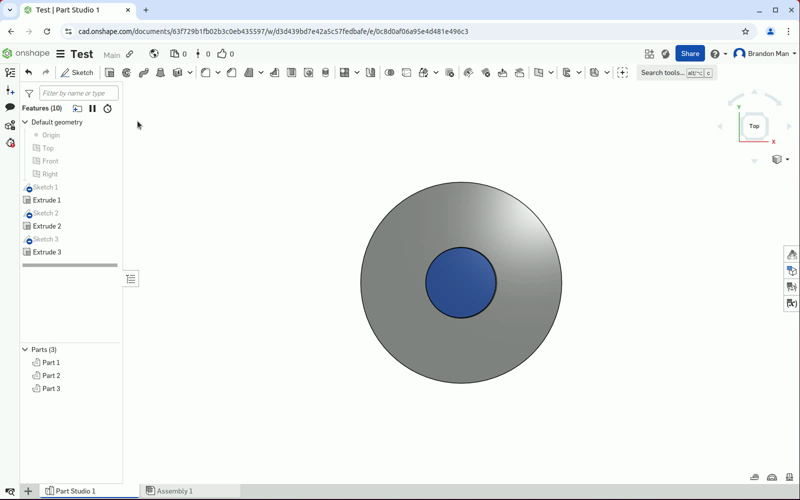
key(shift+h)
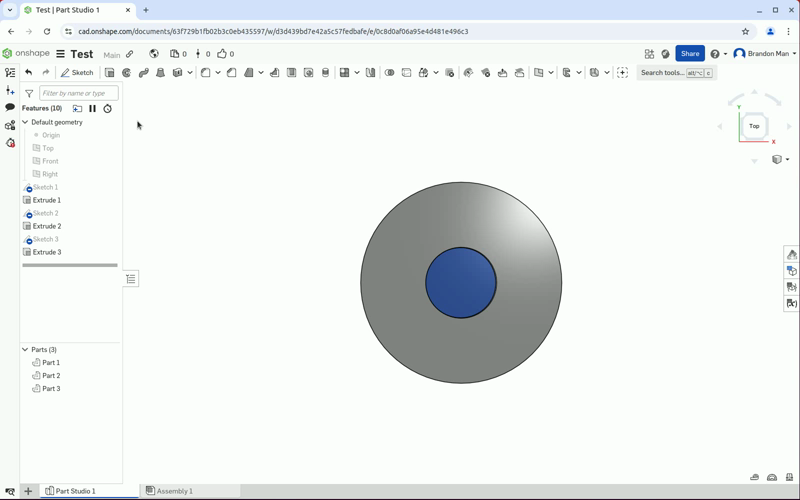
key(shift+h)
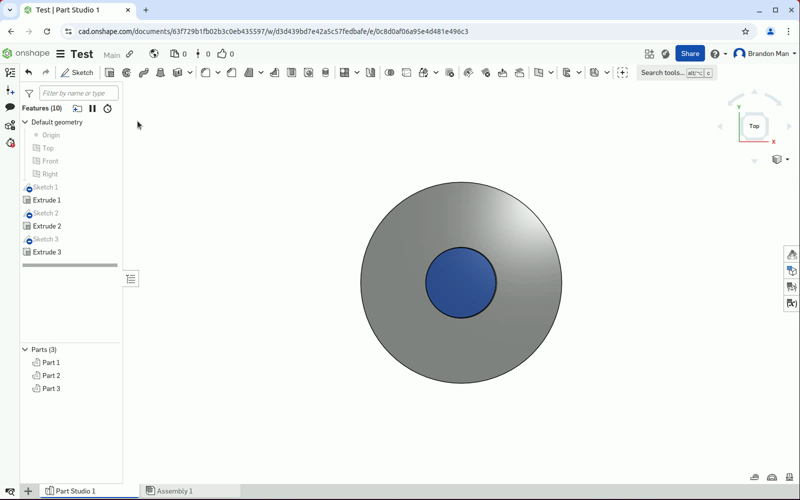
mouse_move(73, 189)
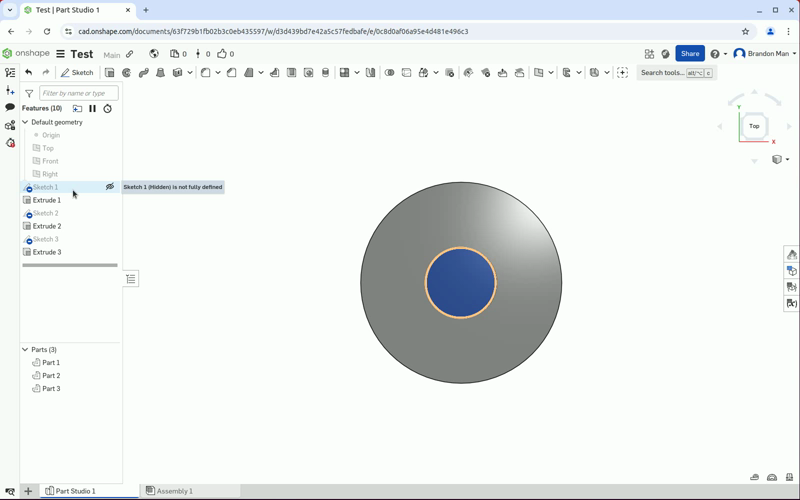
click(73, 189)
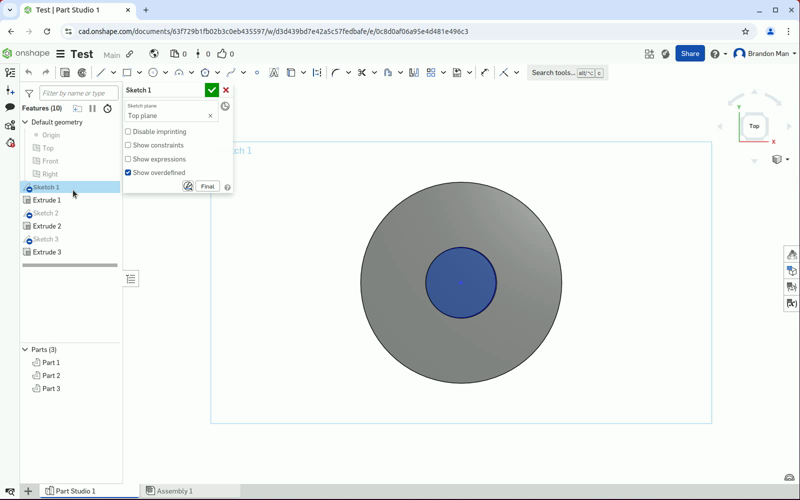
mouse_move(229, 92)
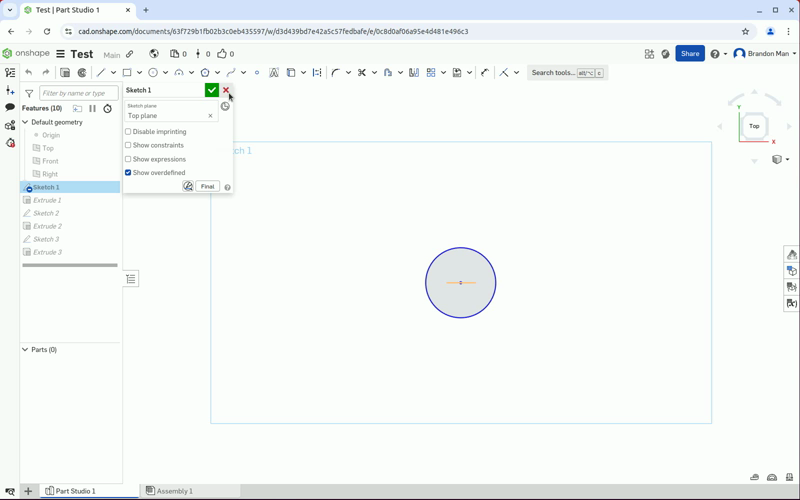
click(229, 92)
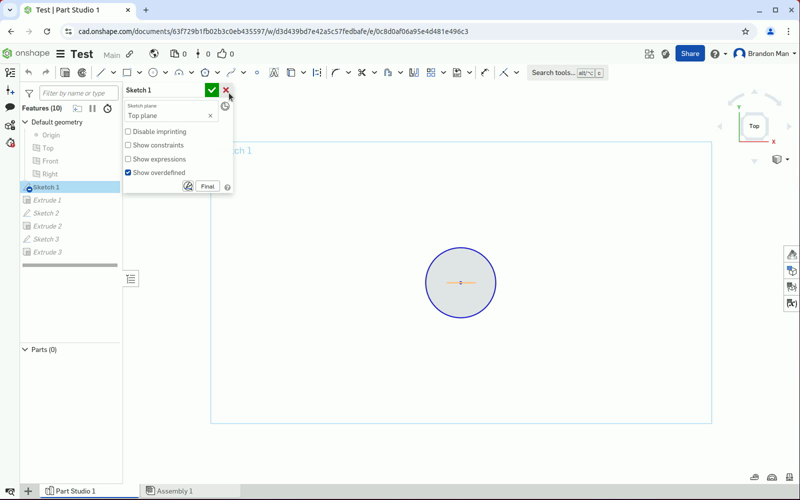
key(shift+s)
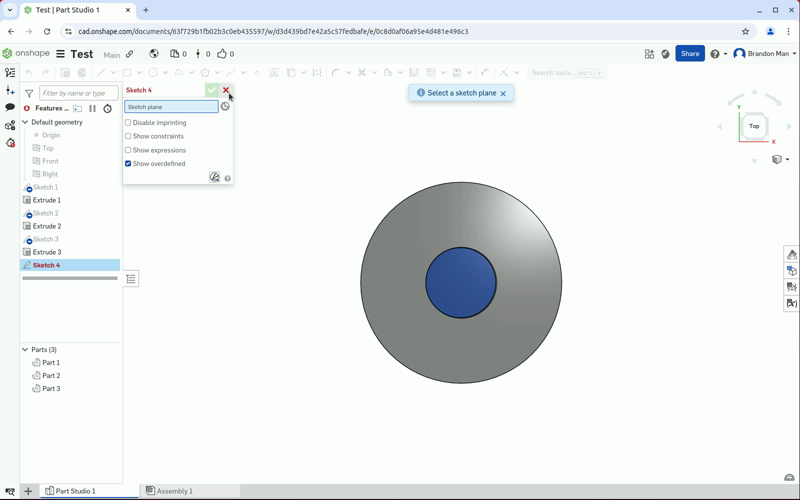
mouse_move(73, 150)
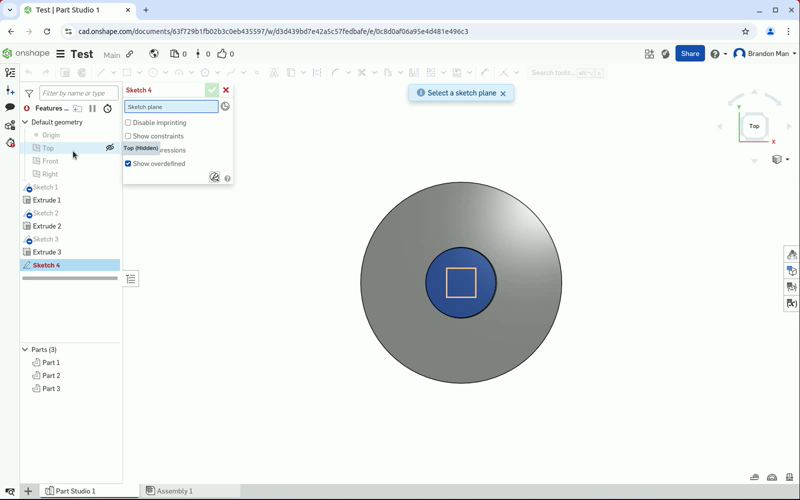
click(73, 150)
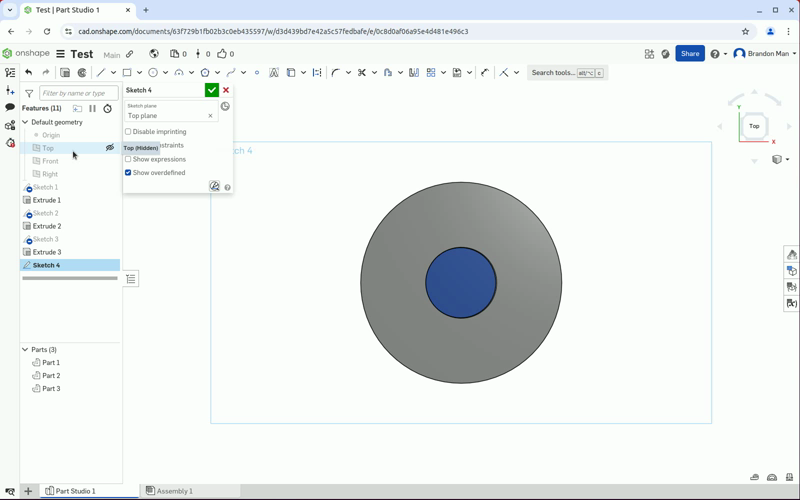
mouse_move(73, 352)
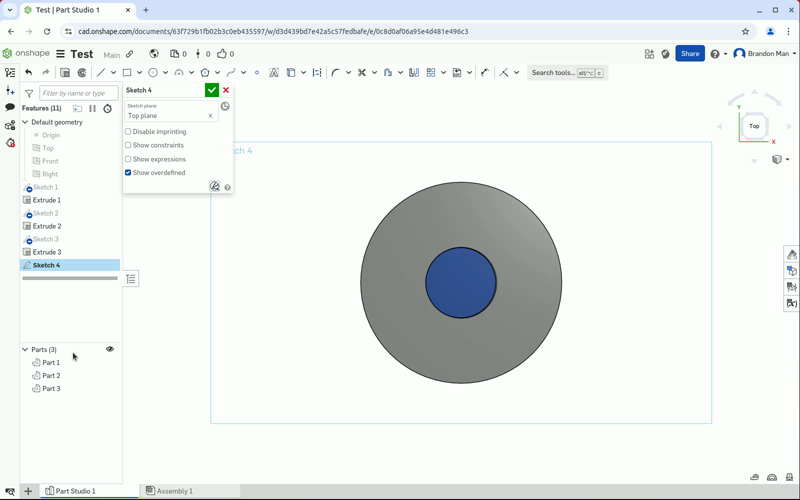
key(y)
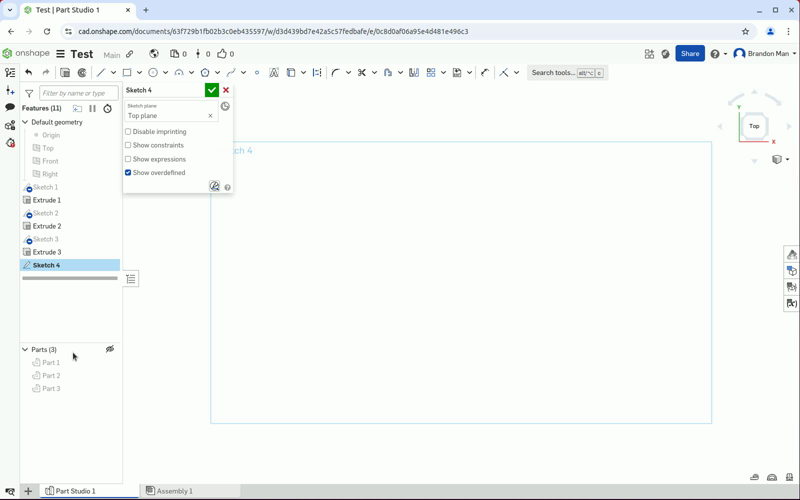
key(c)
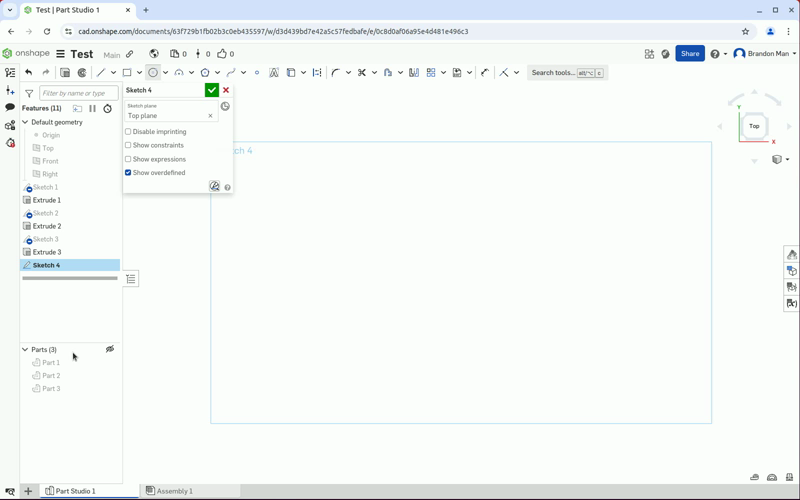
key_down(shift)
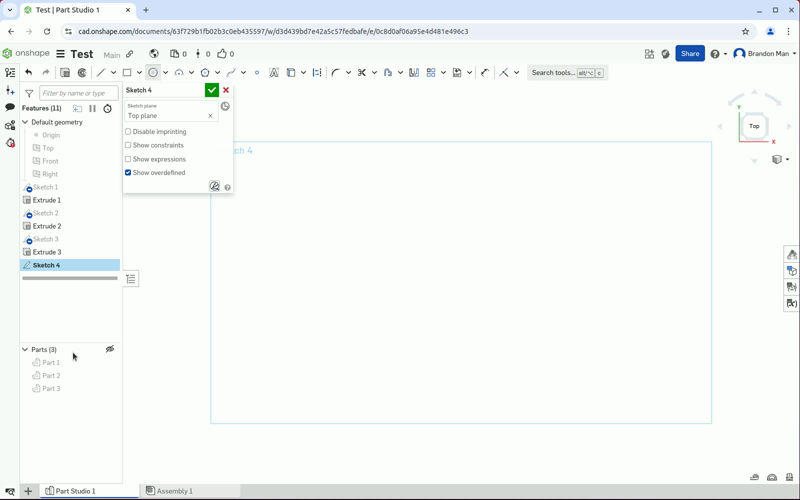
mouse_move(461, 282)
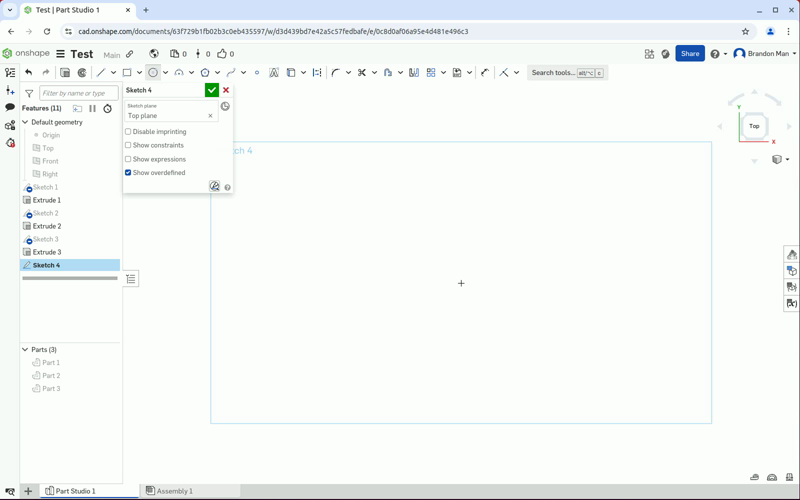
click(461, 282)
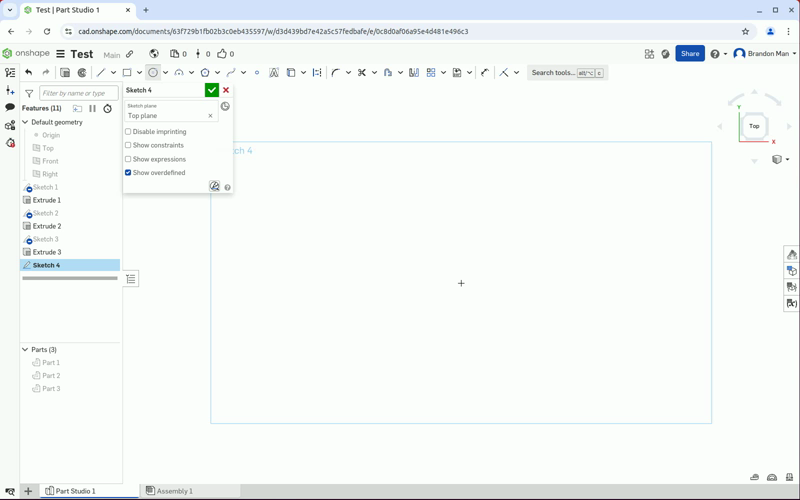
key_up(shift)
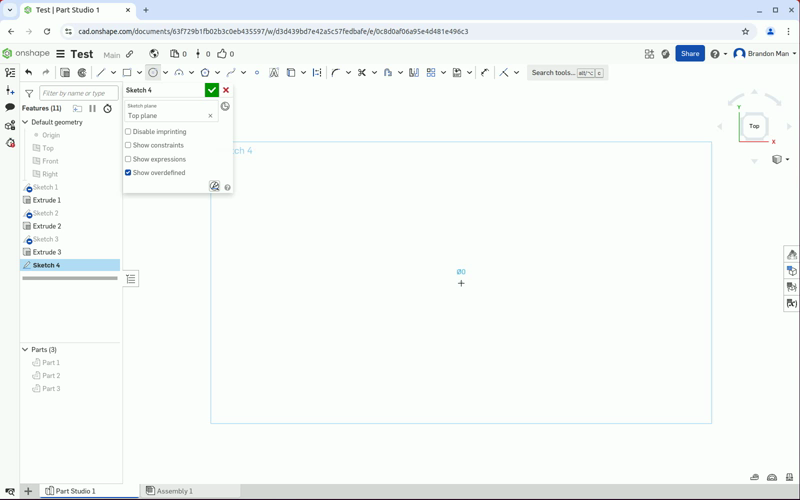
mouse_move(574, 282)
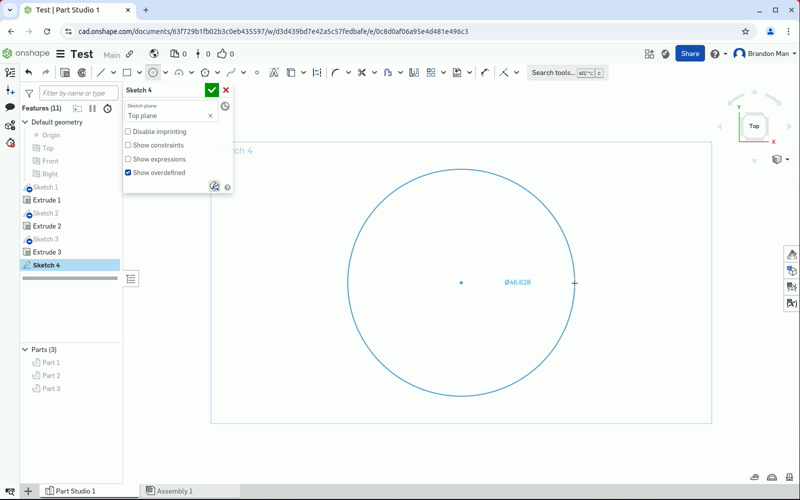
click(574, 282)
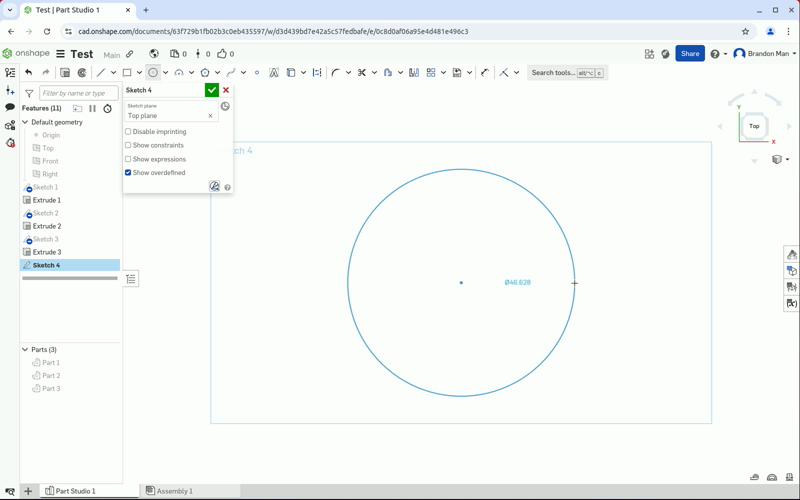
key(esc)
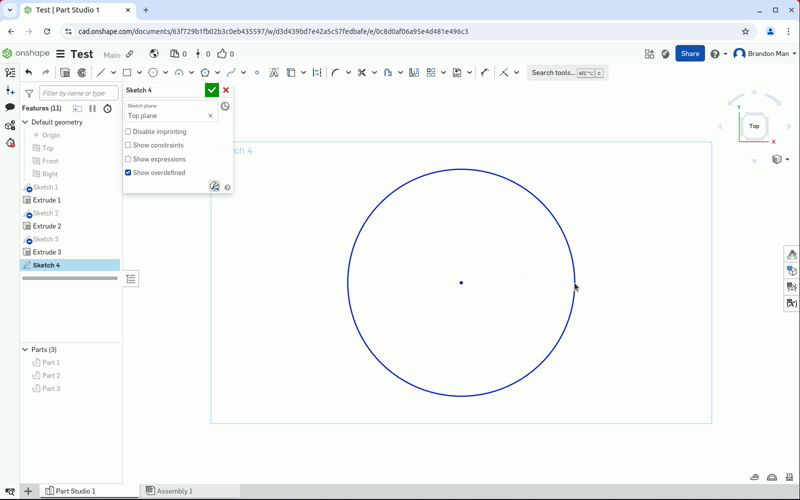
key(c)
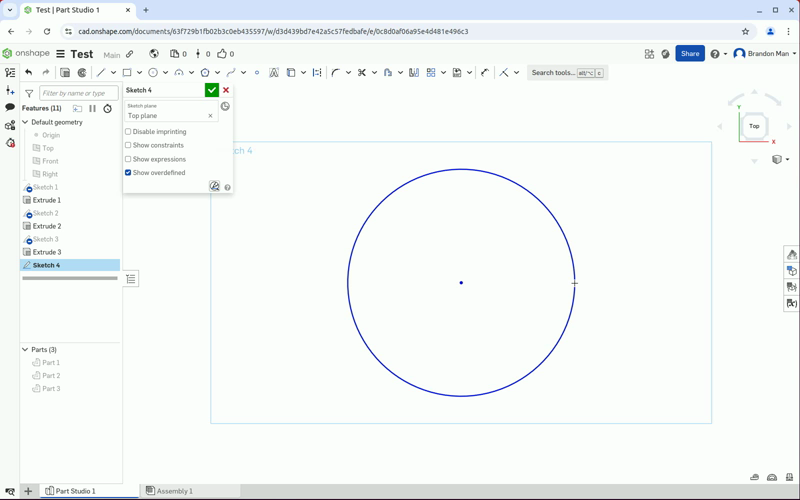
key_down(shift)
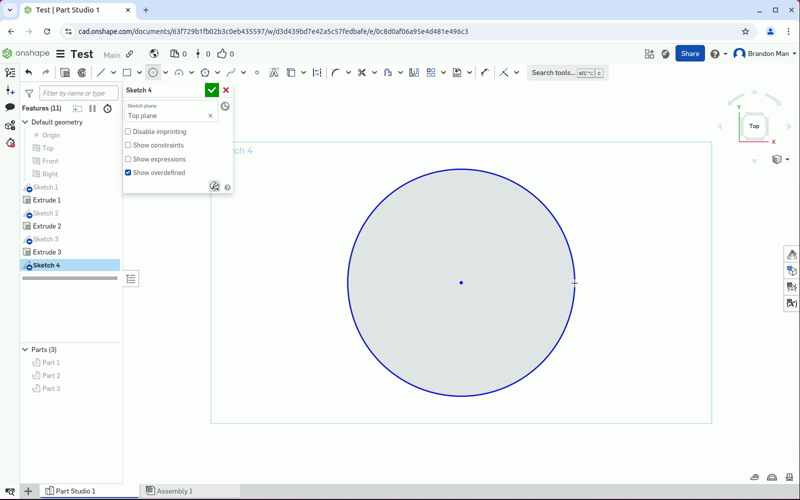
mouse_move(461, 282)
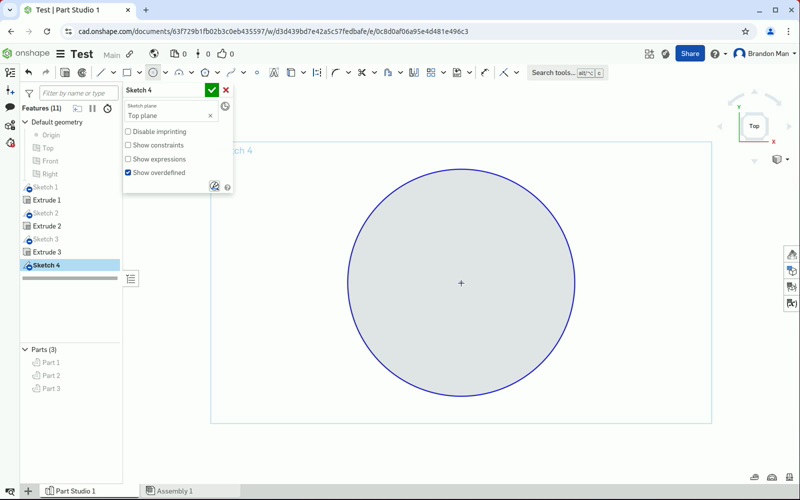
click(461, 282)
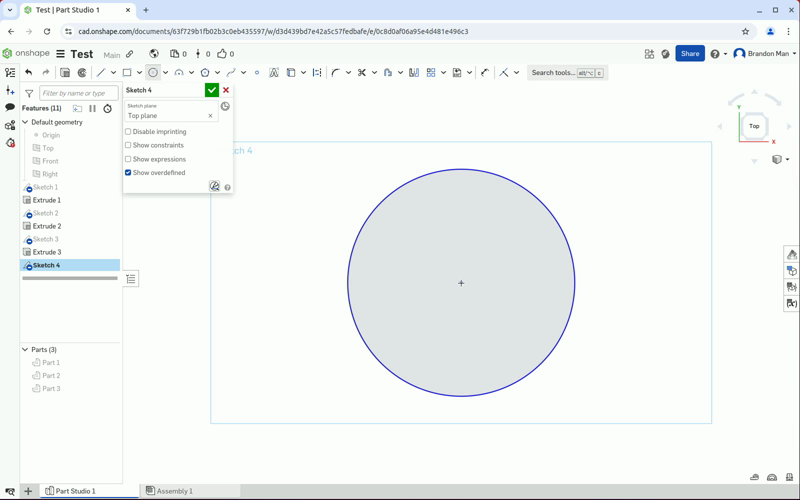
key_up(shift)
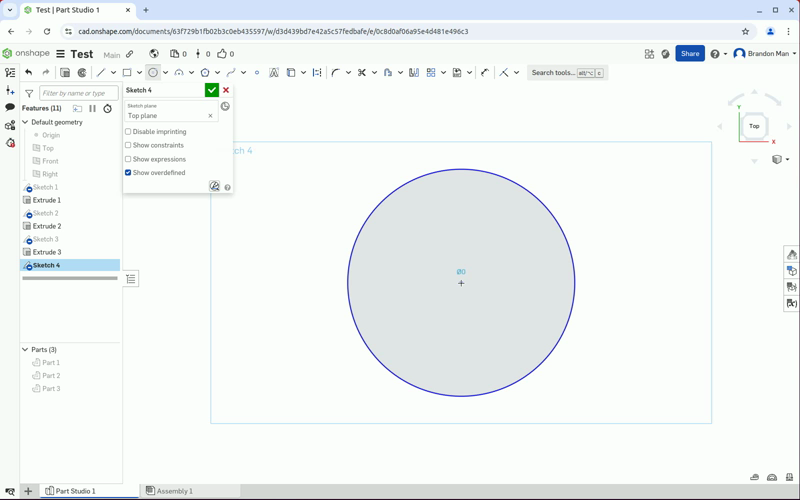
mouse_move(560, 282)
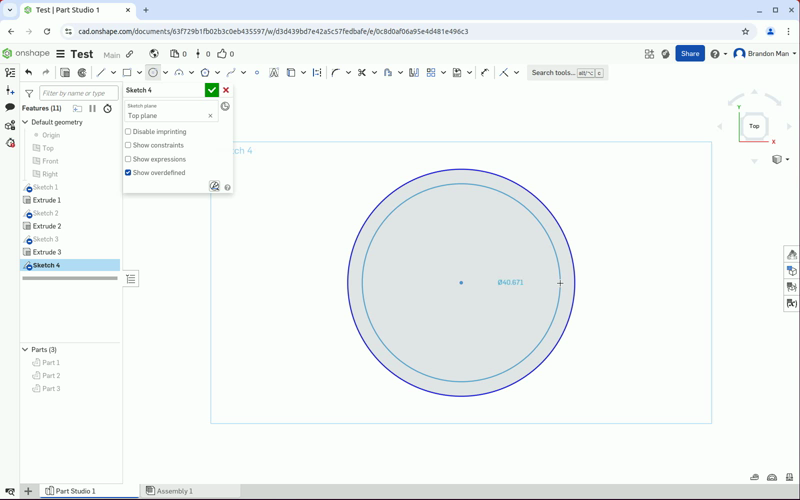
click(560, 282)
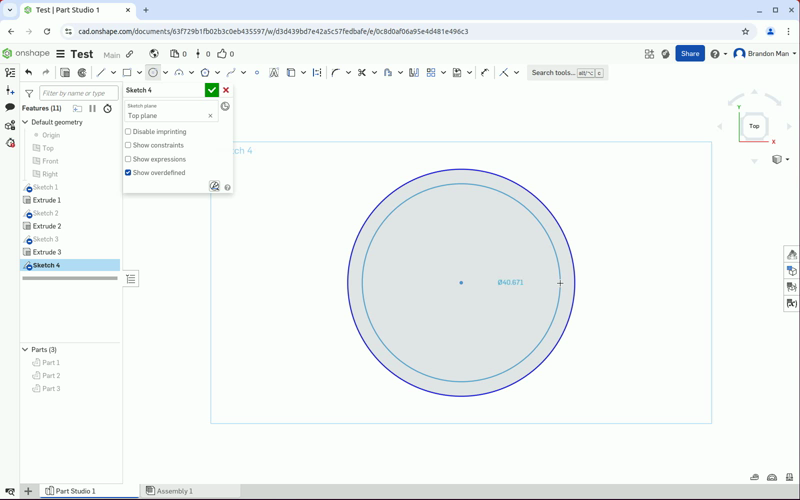
key(esc)
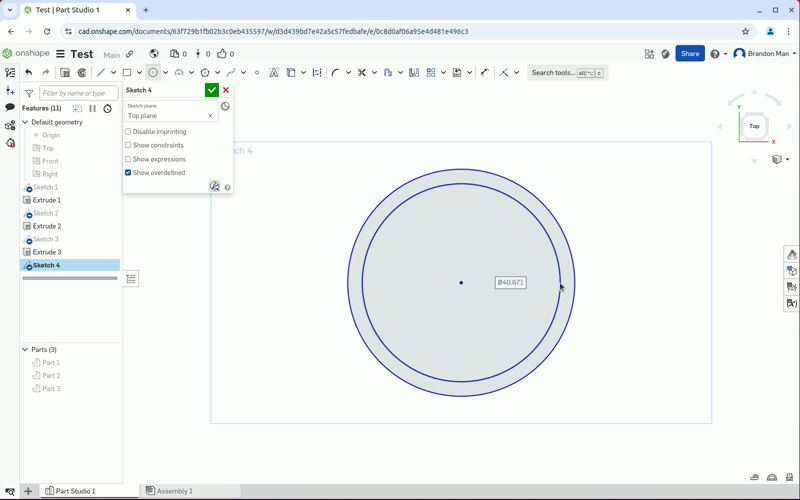
mouse_move(463, 177)
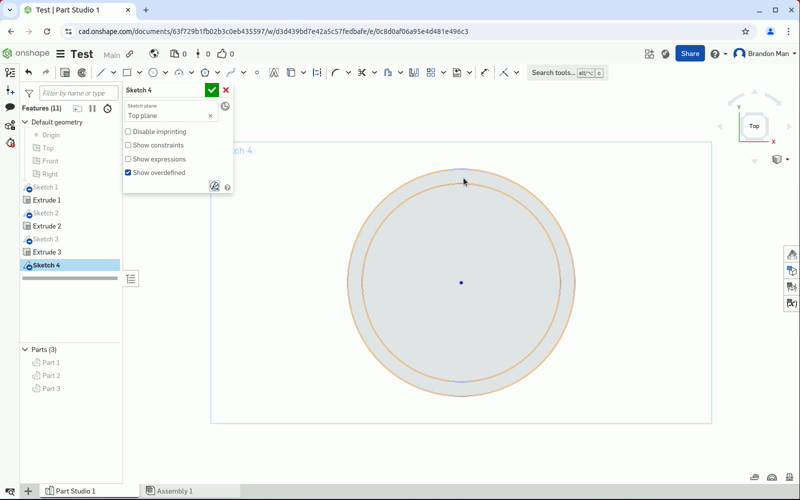
click(463, 177)
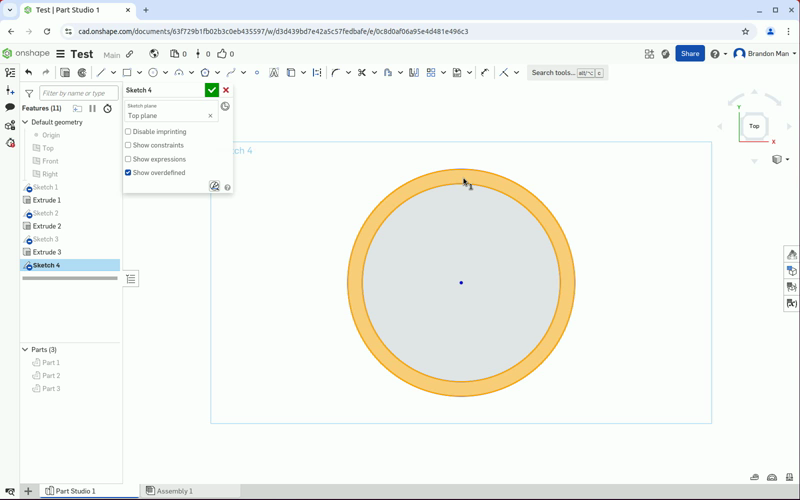
mouse_move(73, 352)
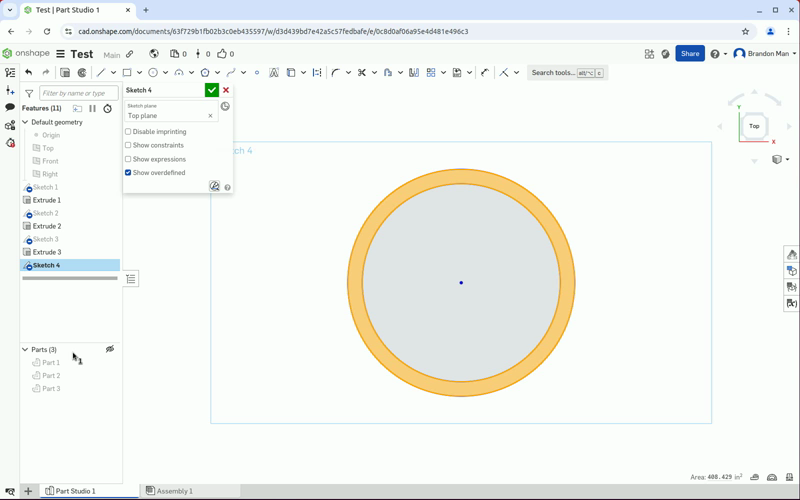
key(shift+y)
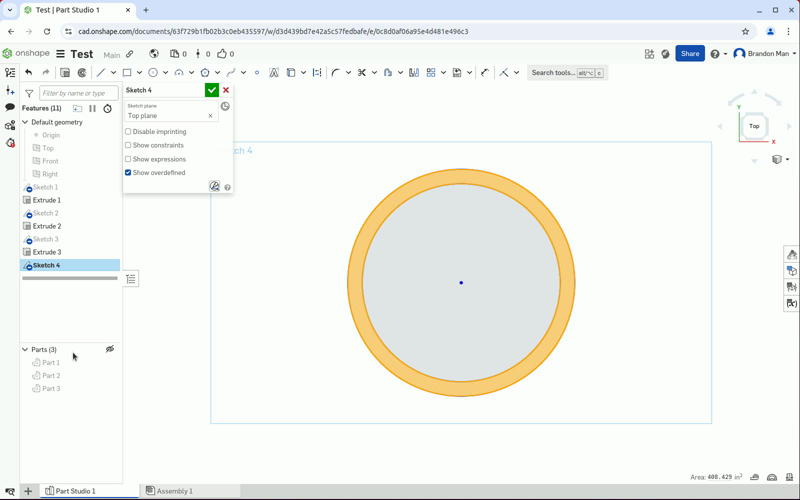
key(shift+e)
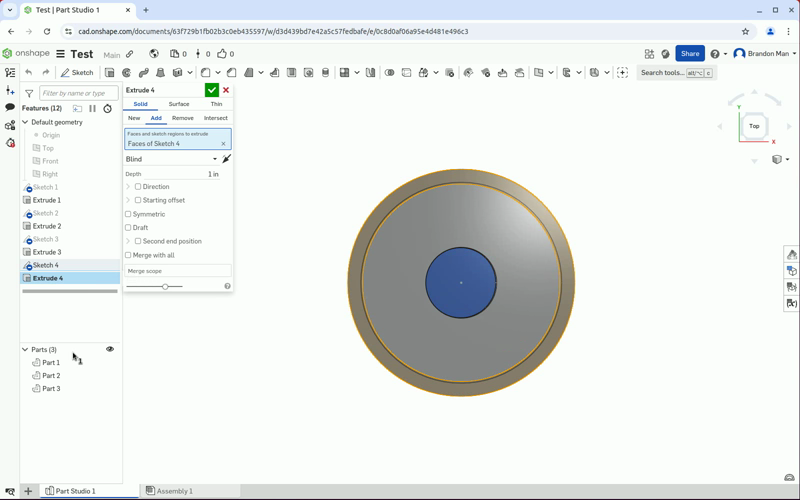
mouse_move(143, 106)
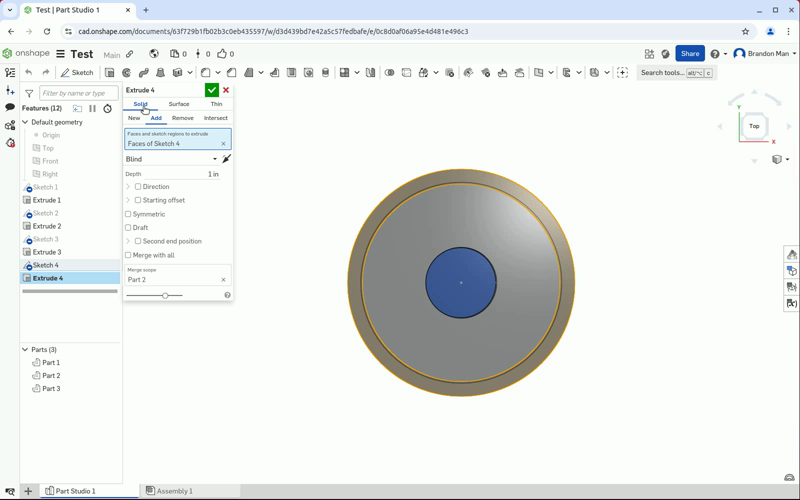
click(143, 106)
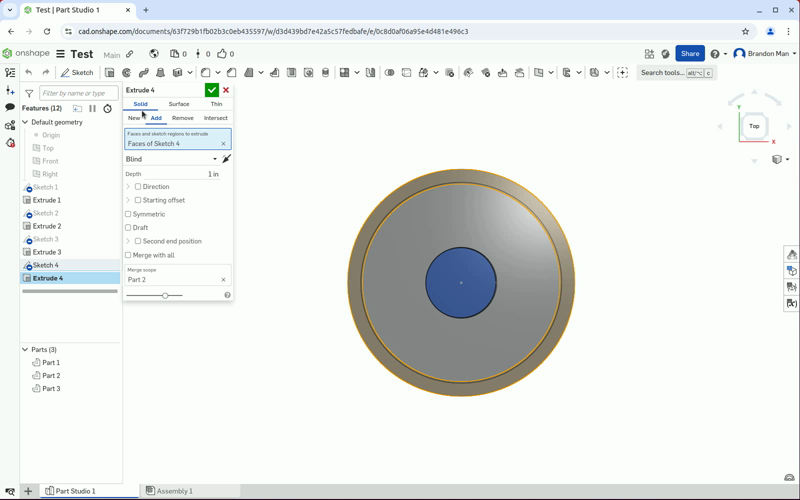
mouse_move(137, 120)
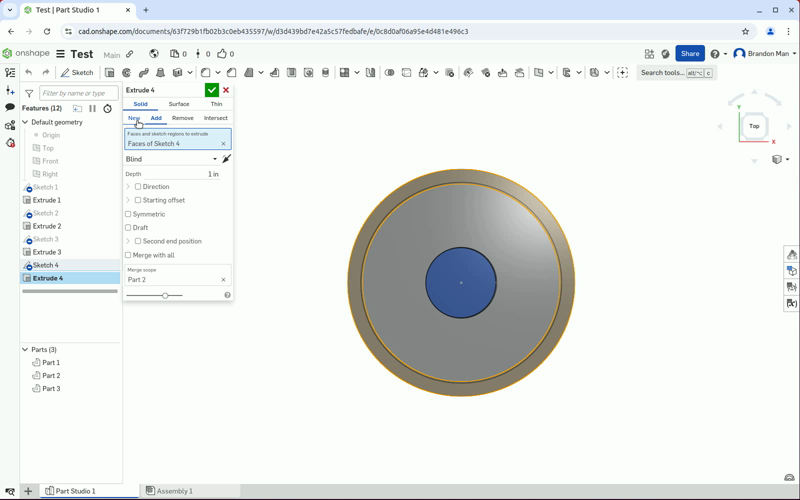
click(137, 120)
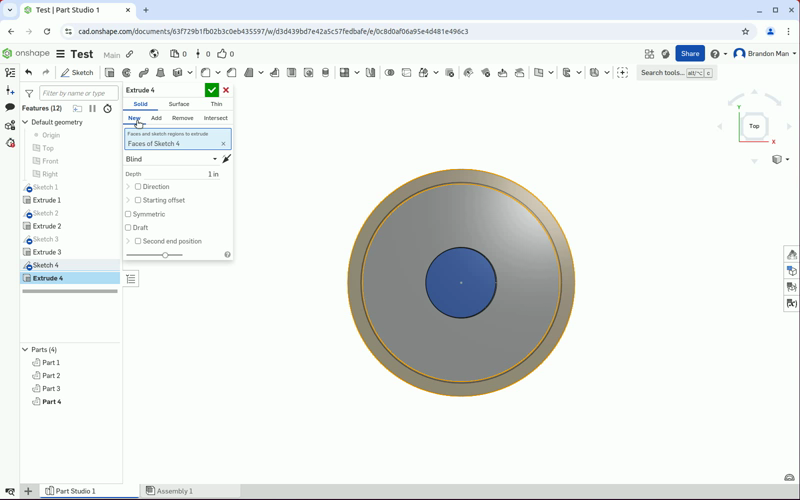
key(tab, 4)
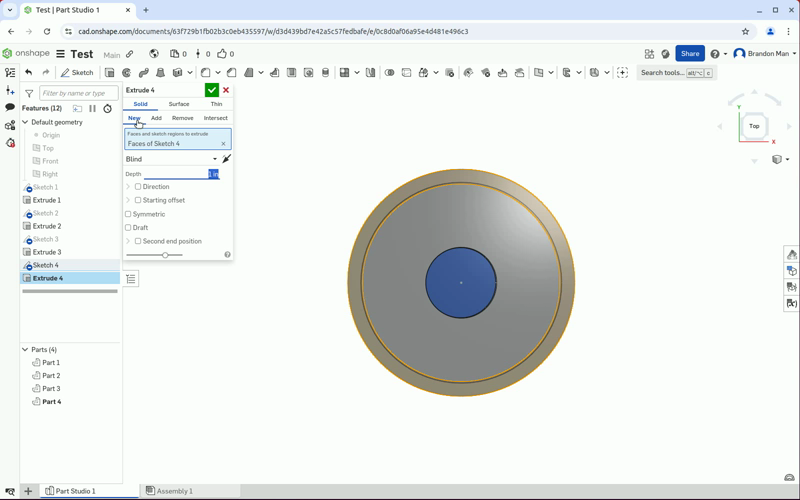
text(12.517)
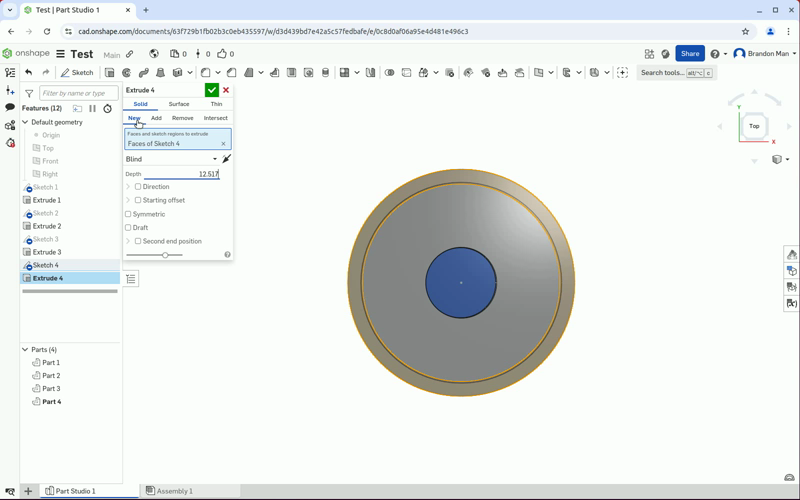
key(enter)
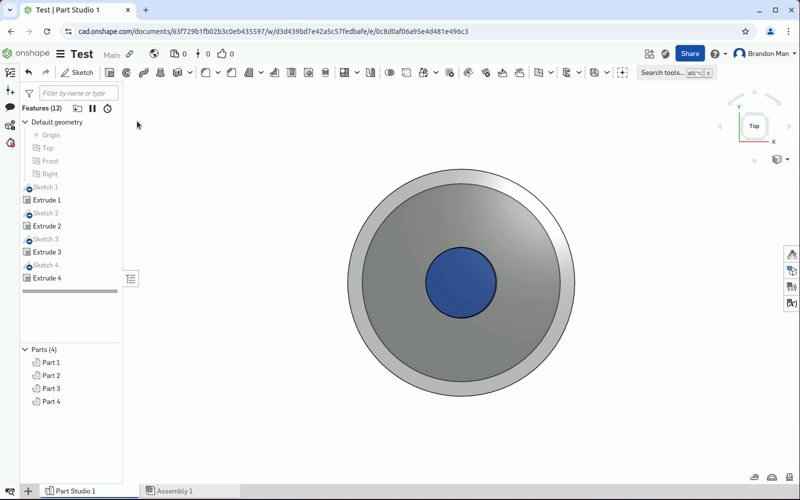
key(shift+h)
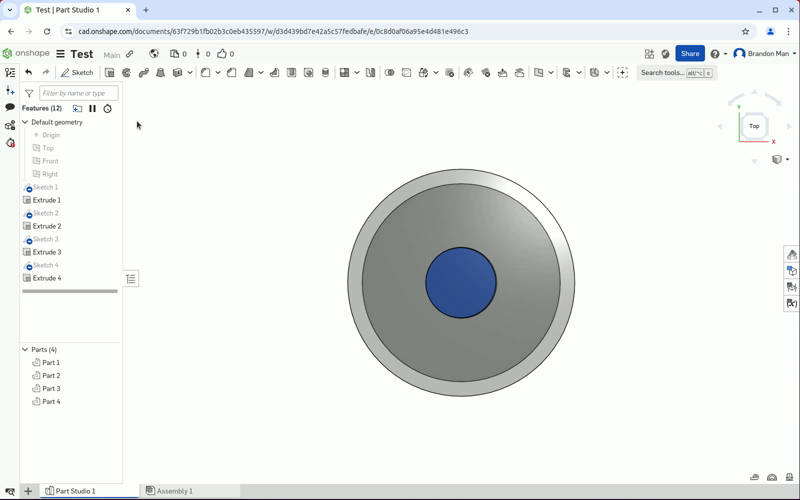
key(shift+h)
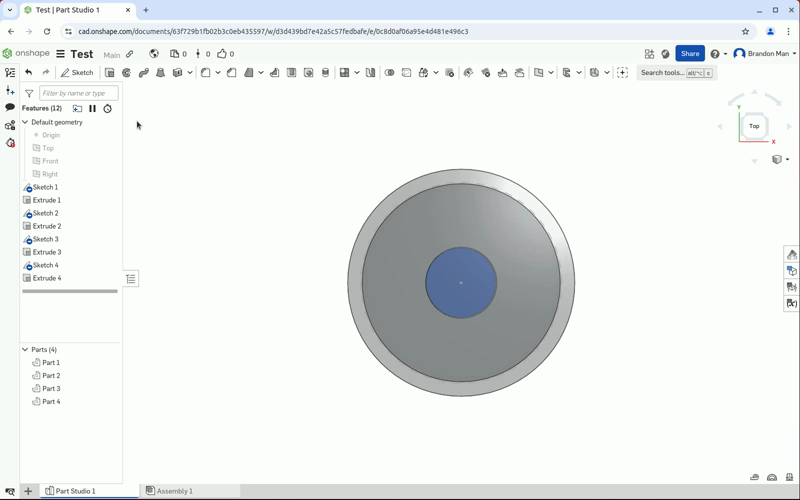
key(shift+7)
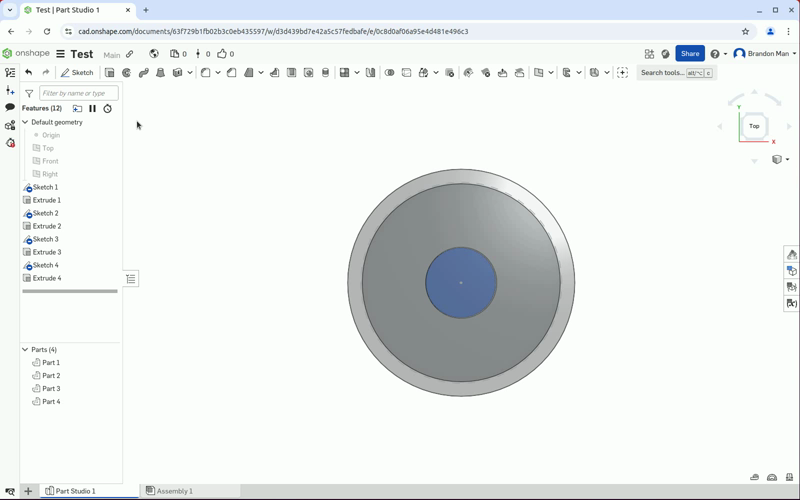
key(up, 3)
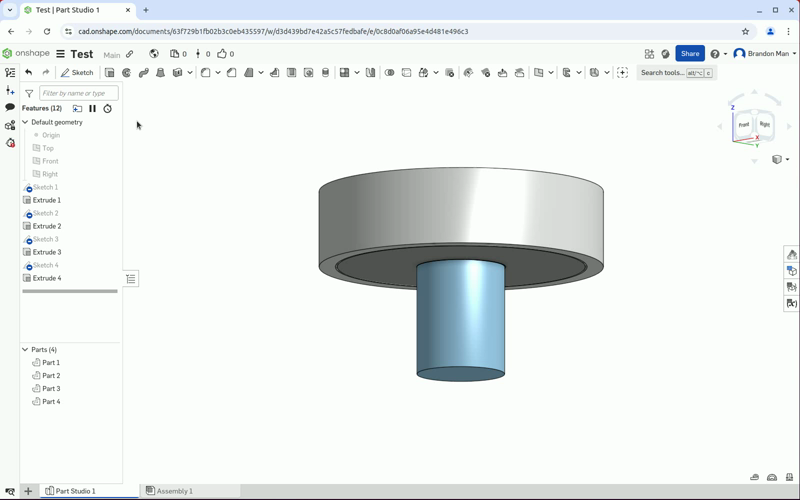
key(left, 3)
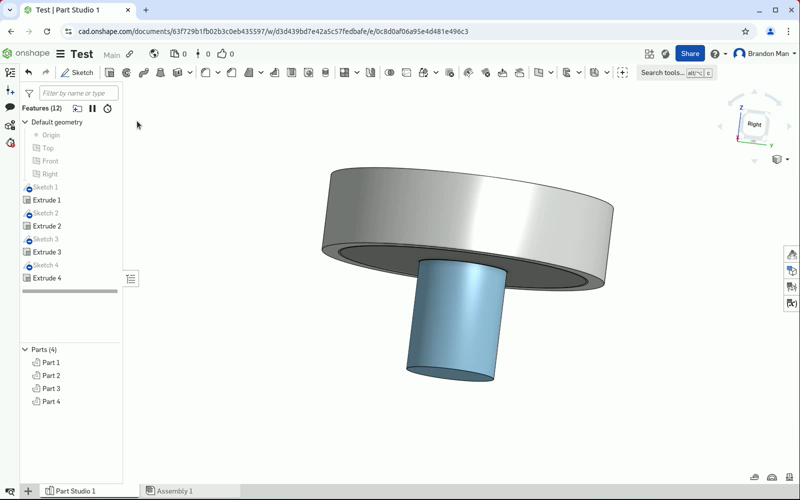
key(right, 3)
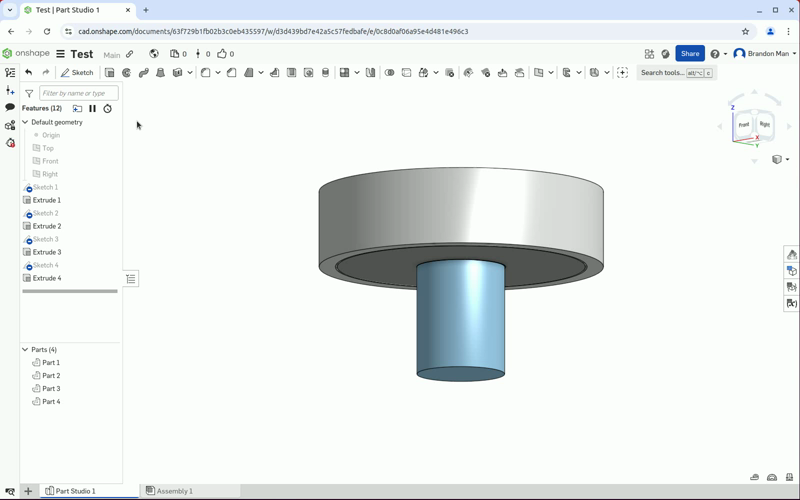
key(down, 3)
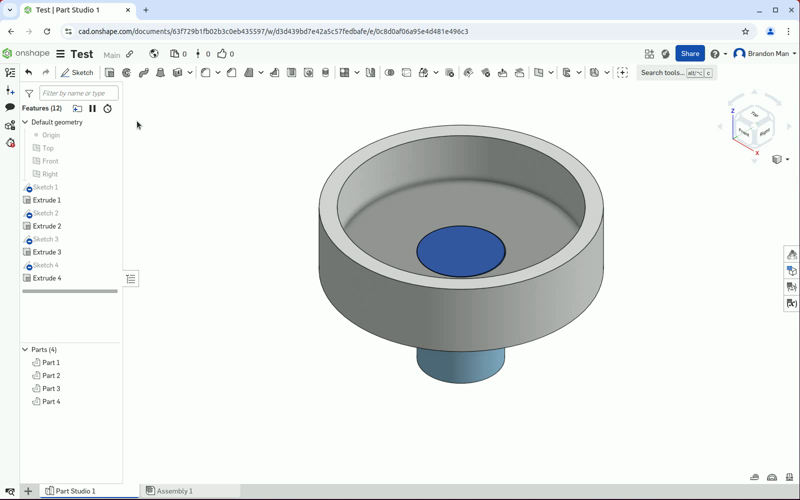
mouse_move(73, 189)
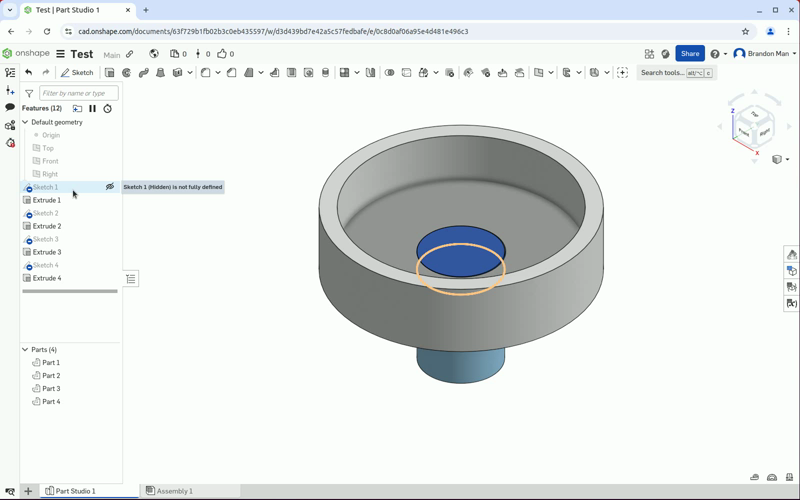
click(73, 189)